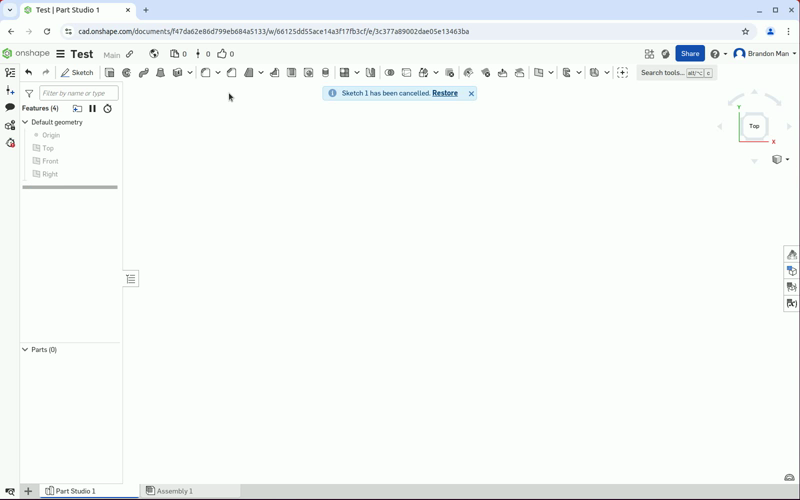
key(shift+h)
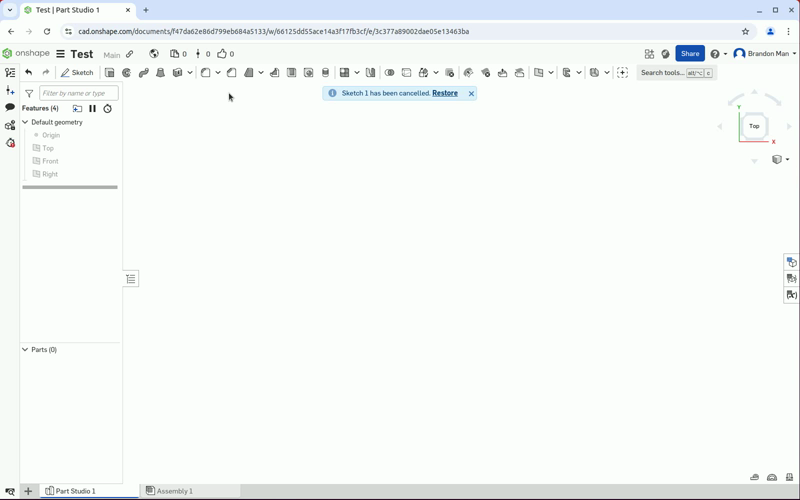
mouse_move(73, 352)
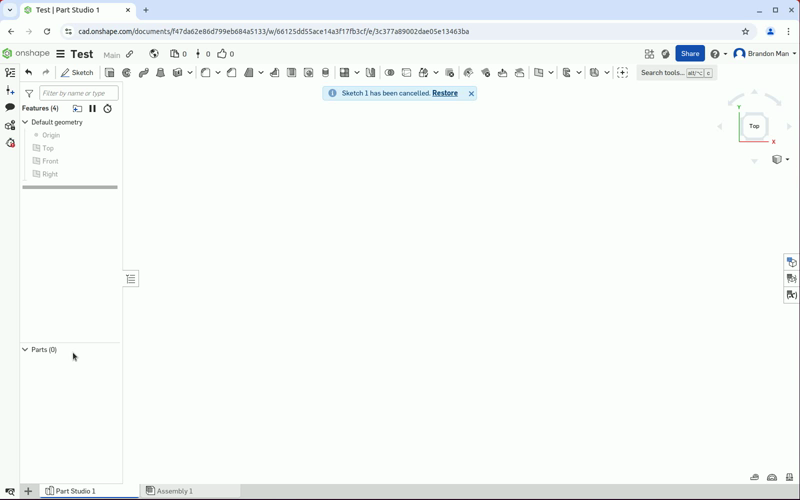
key(y)
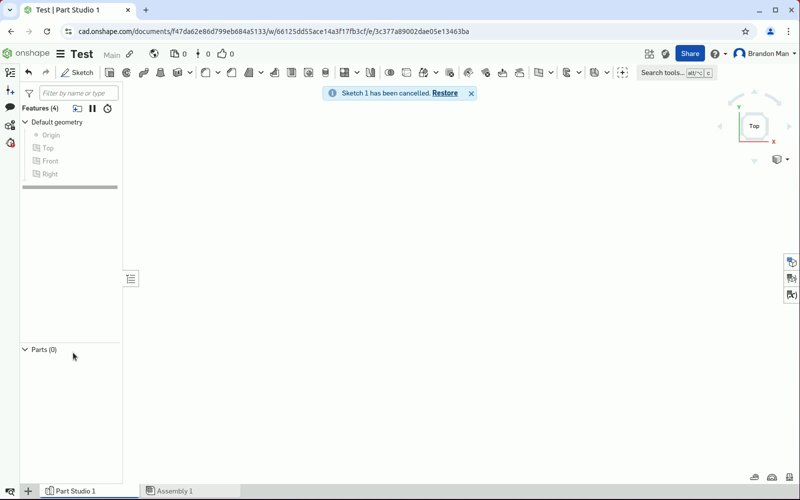
key(shift+p)
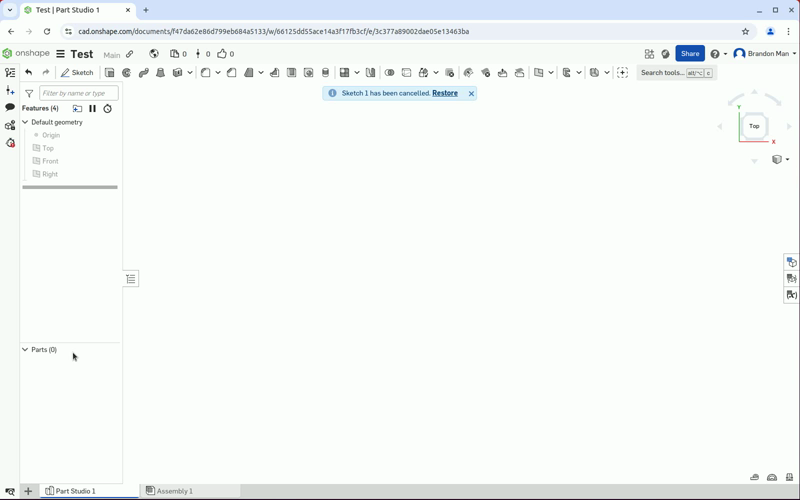
key(space)
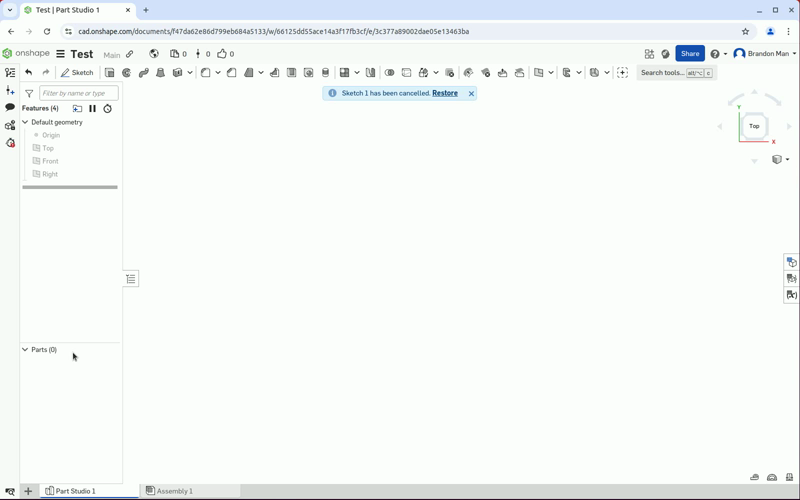
key_down(shift)
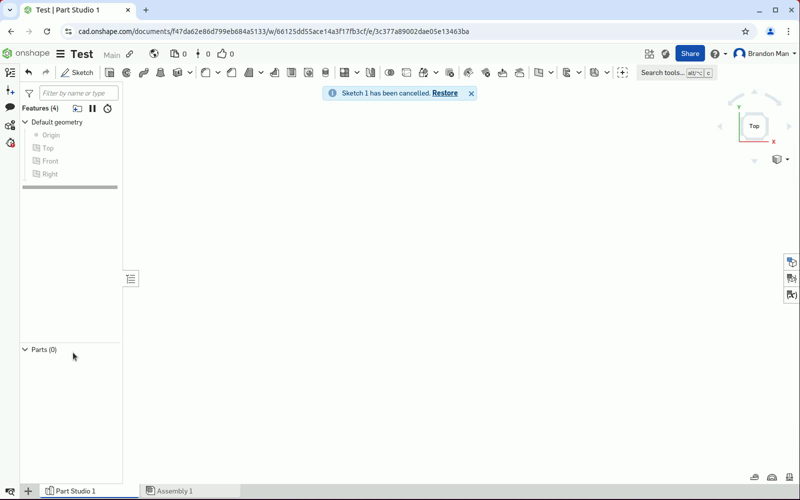
key(up)
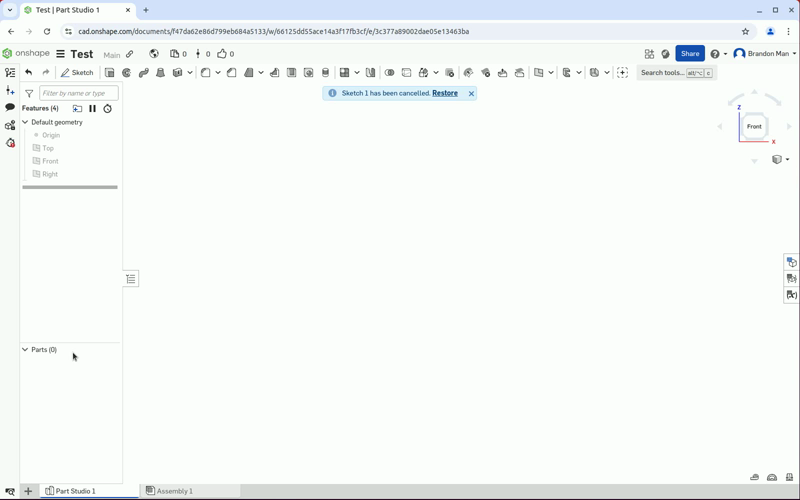
key_up(shift)
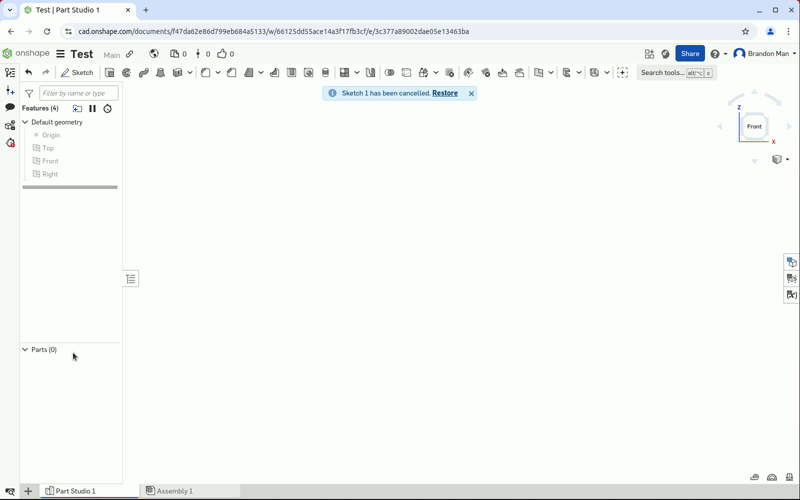
mouse_move(73, 352)
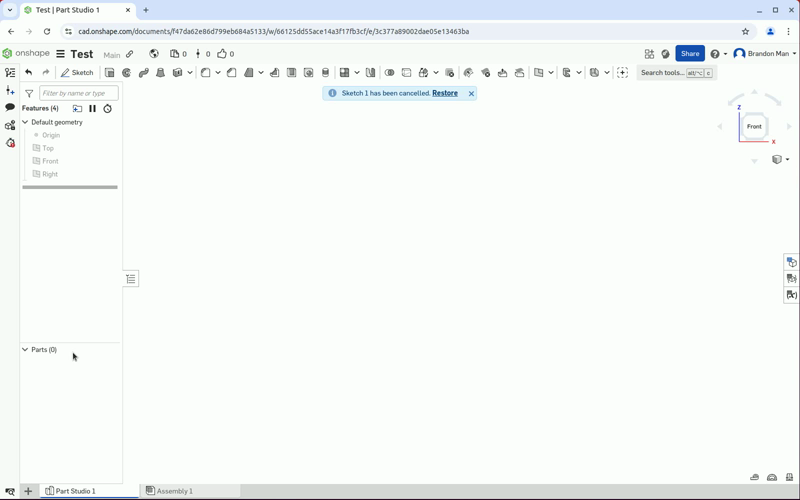
key(shift+y)
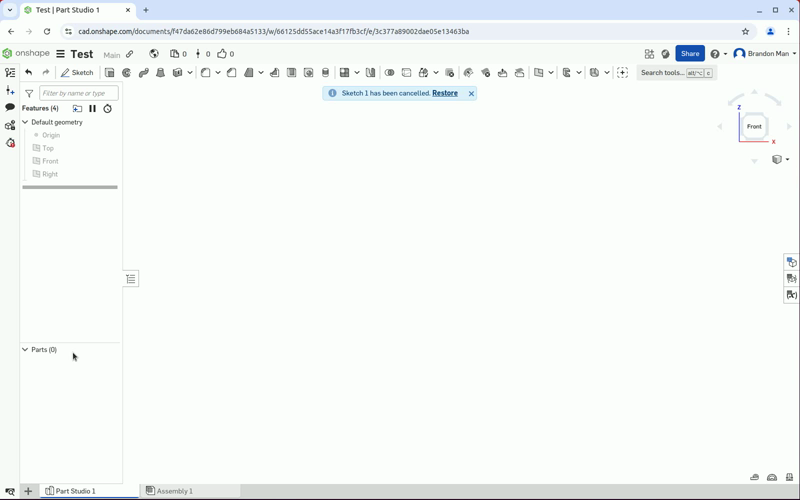
key(shift+s)
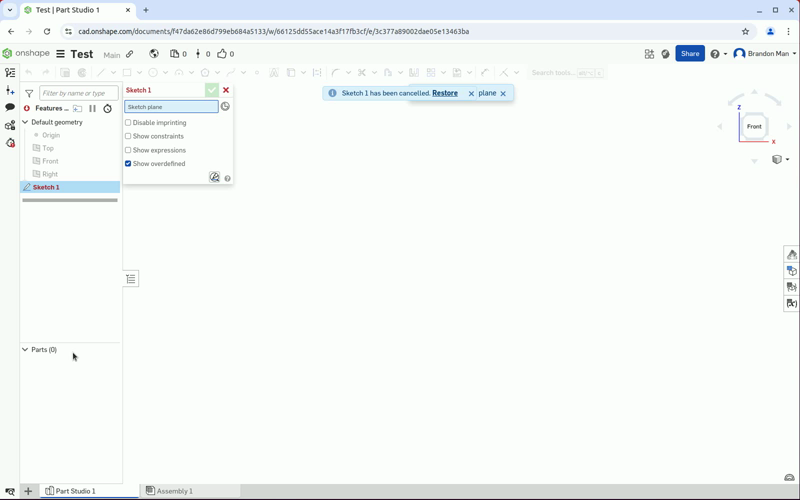
mouse_move(73, 163)
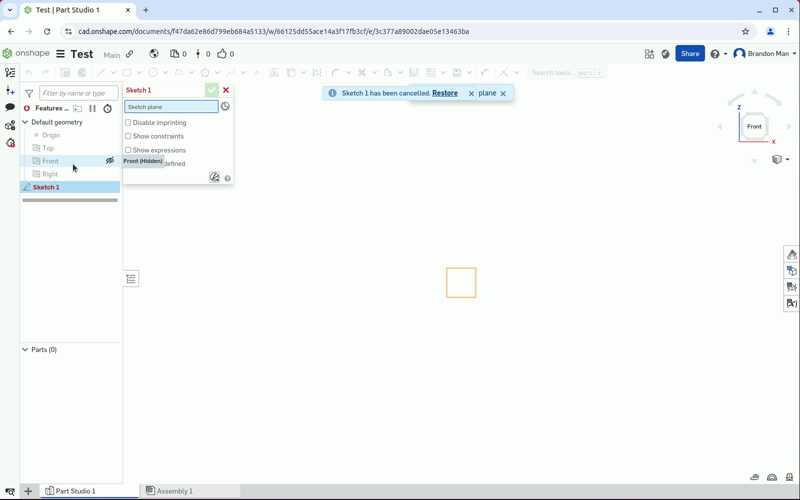
click(73, 163)
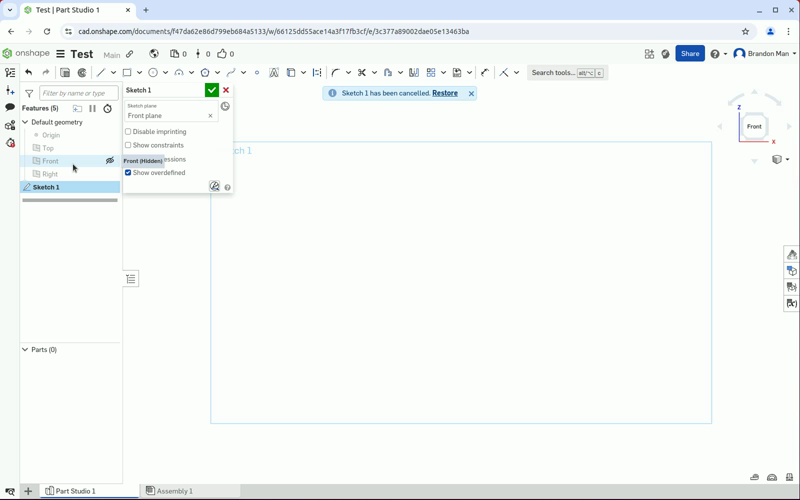
mouse_move(73, 352)
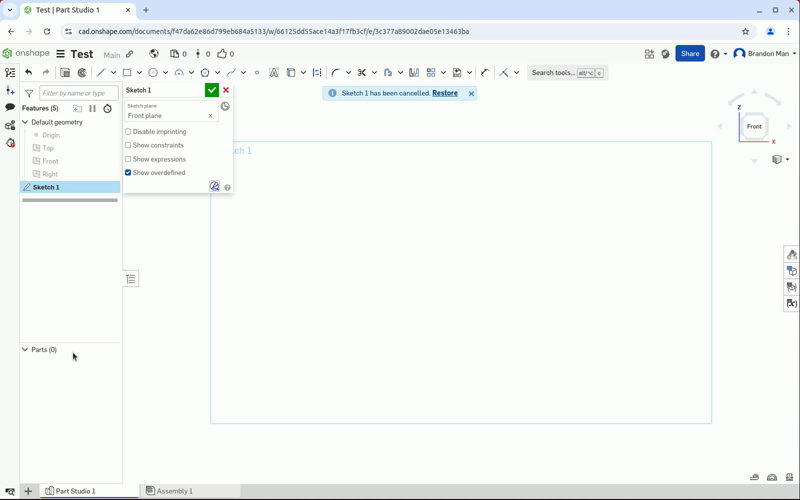
key(y)
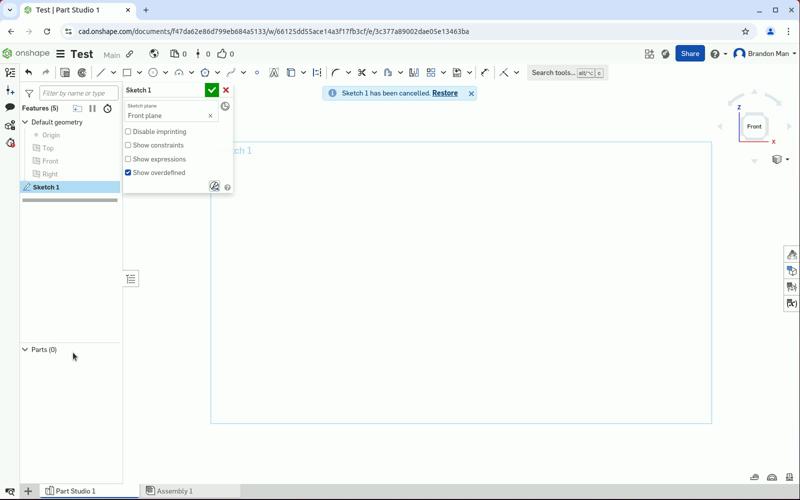
key(l)
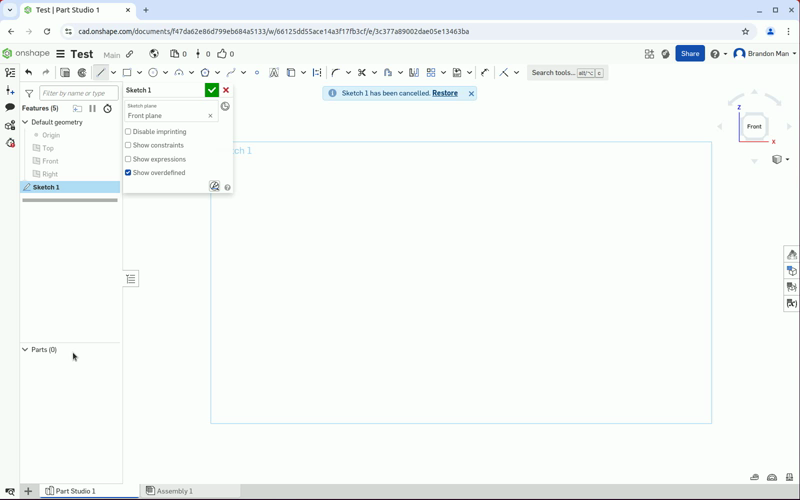
key_down(shift)
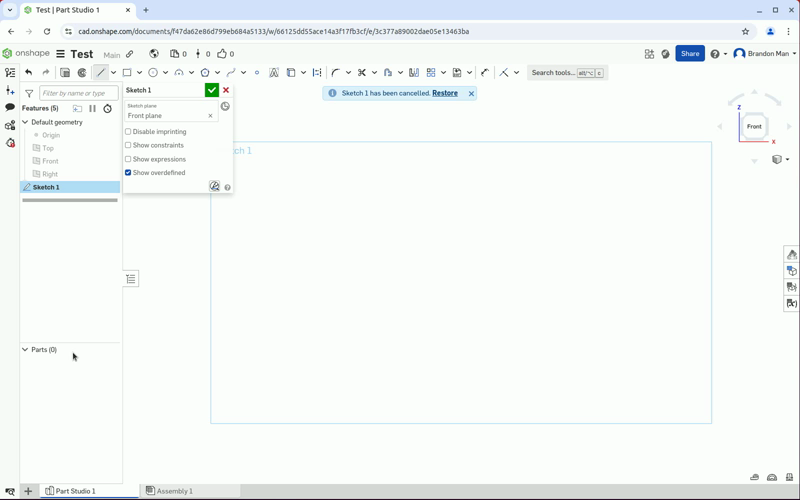
mouse_move(460, 282)
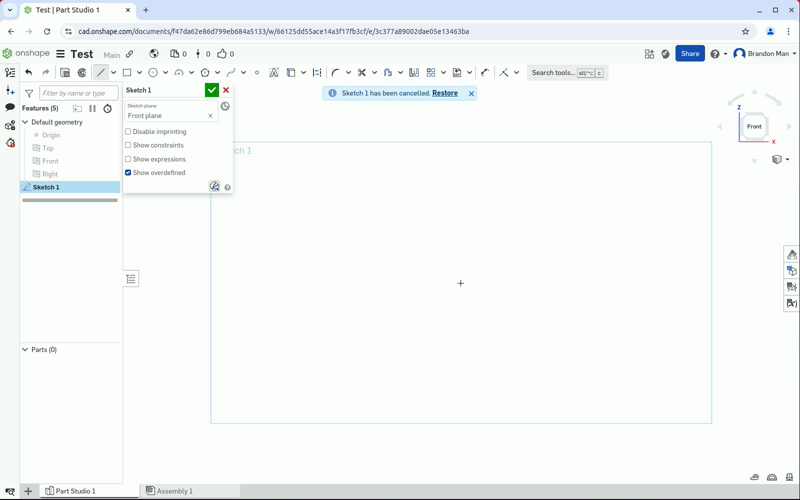
click(460, 282)
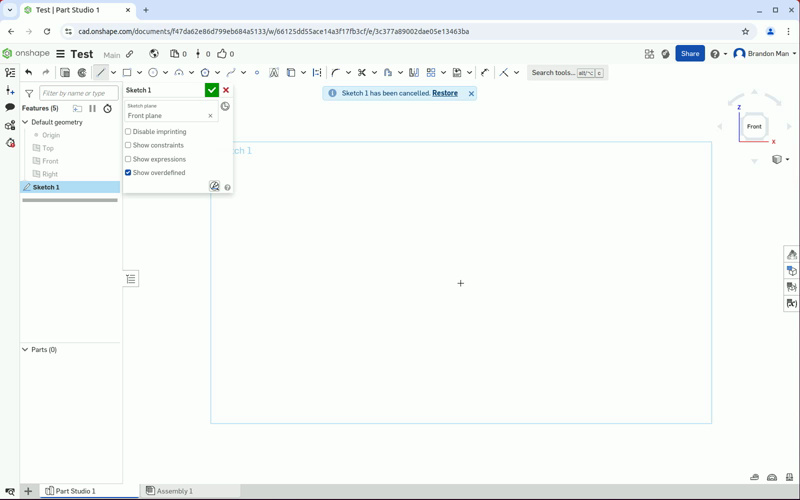
key_up(shift)
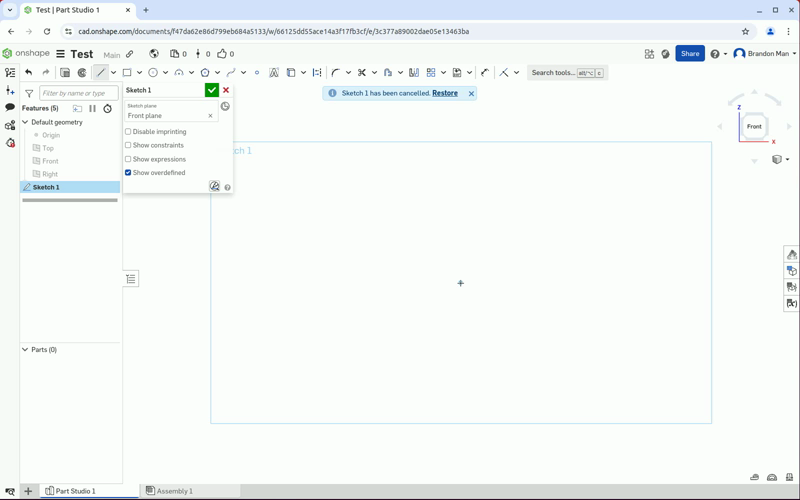
key_down(shift)
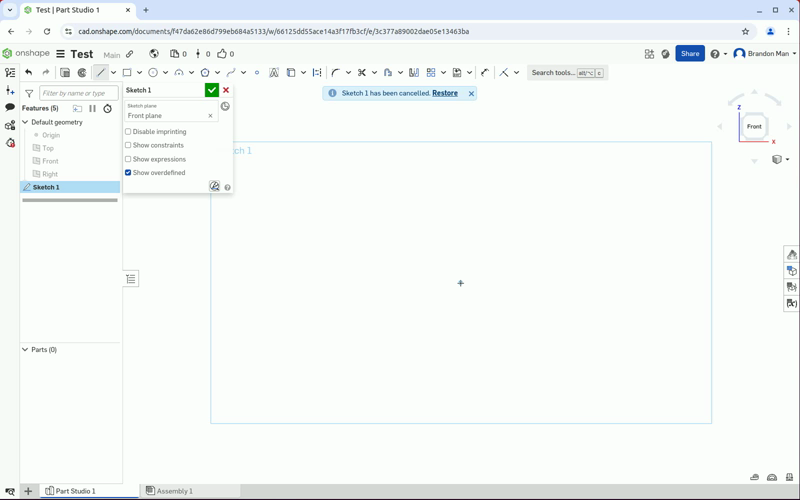
mouse_move(573, 282)
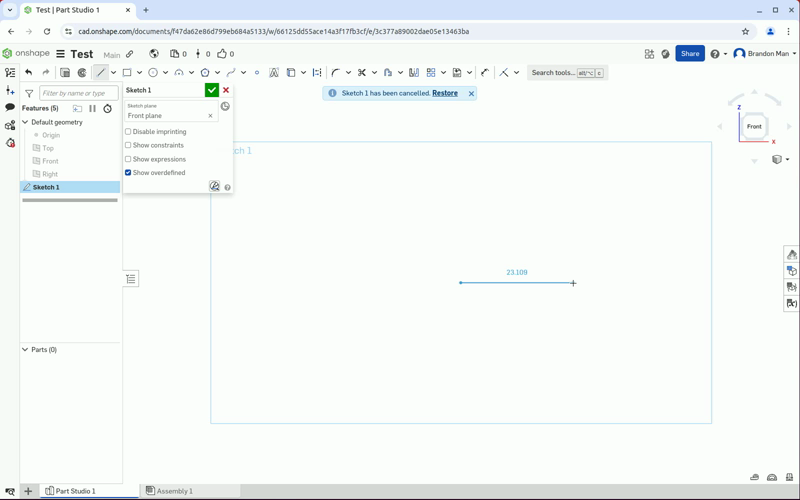
click(573, 282)
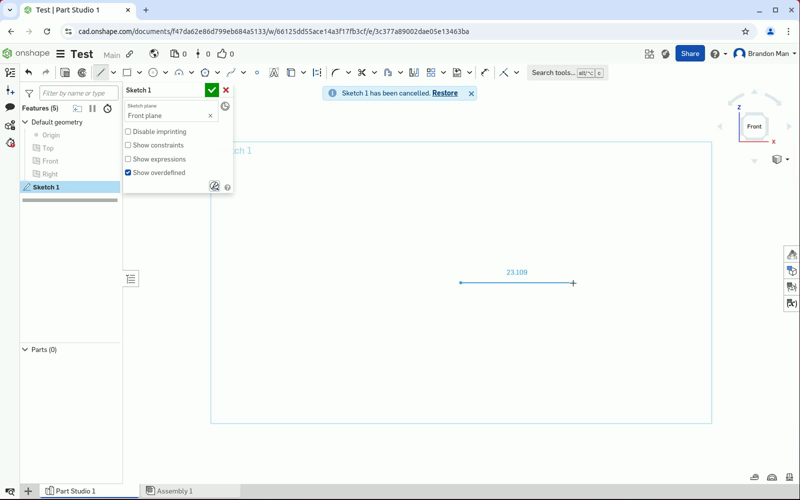
key_up(shift)
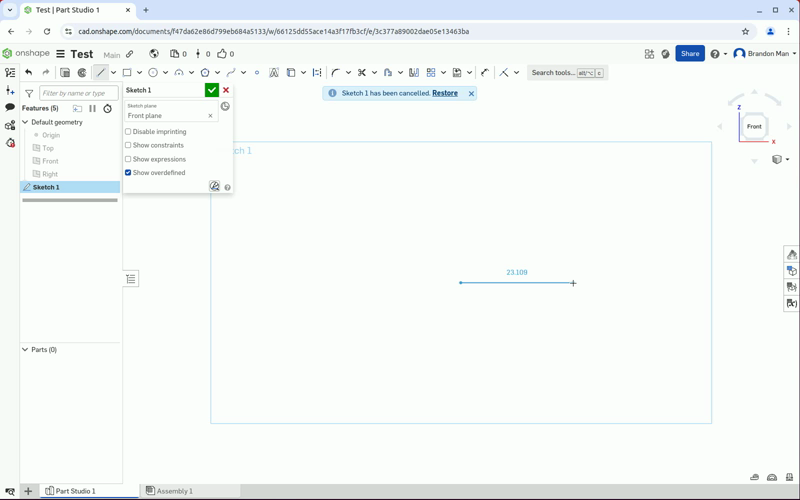
key_down(shift)
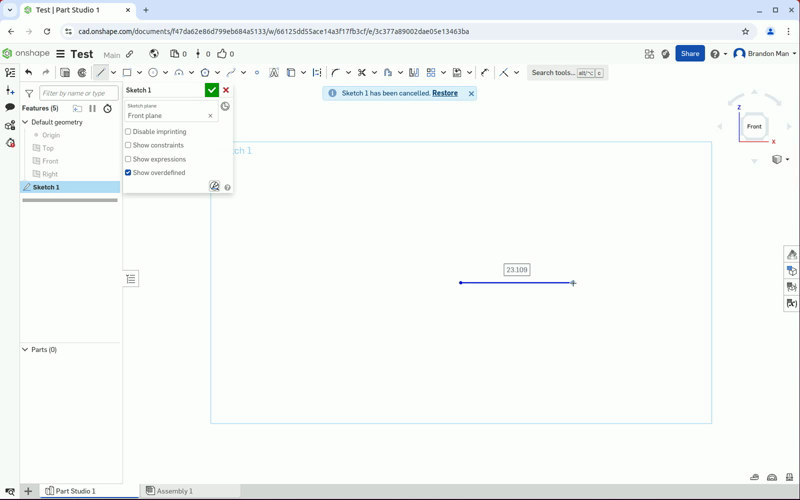
mouse_move(589, 282)
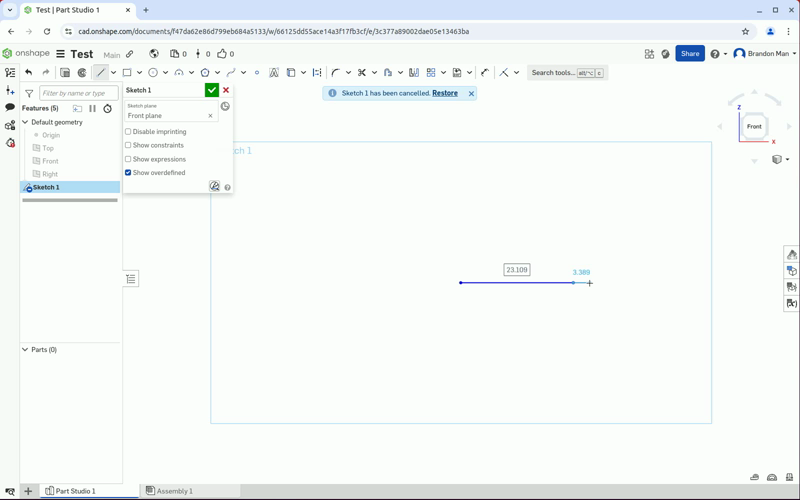
mouse_move(573, 245)
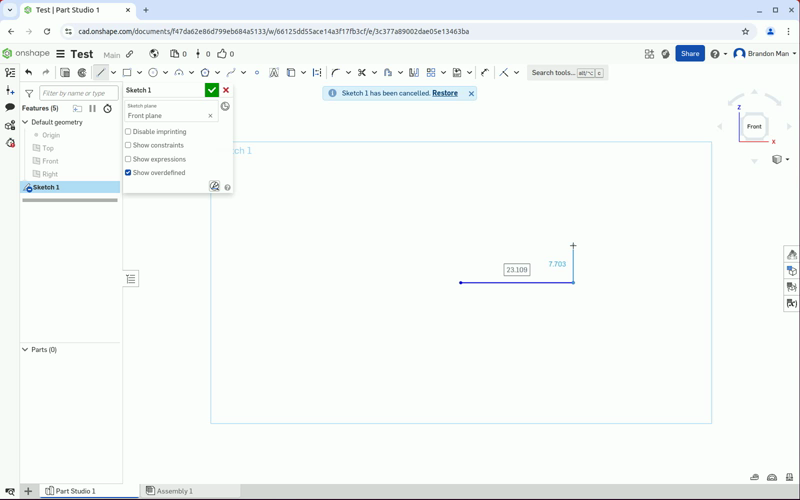
click(573, 245)
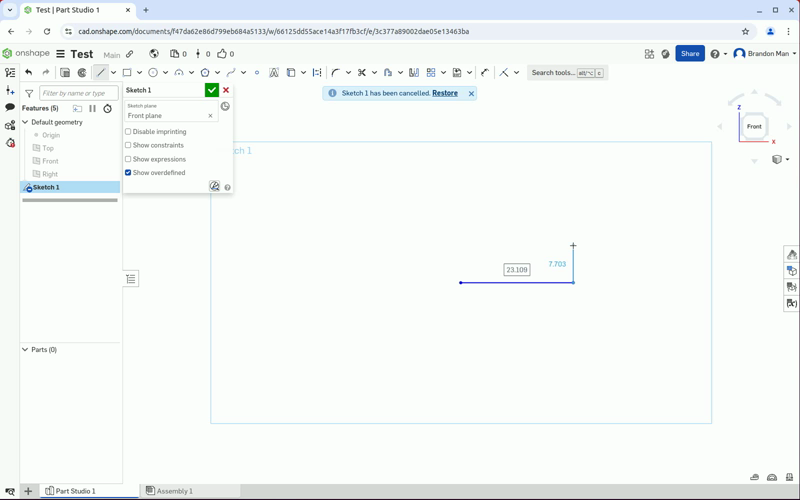
key_up(shift)
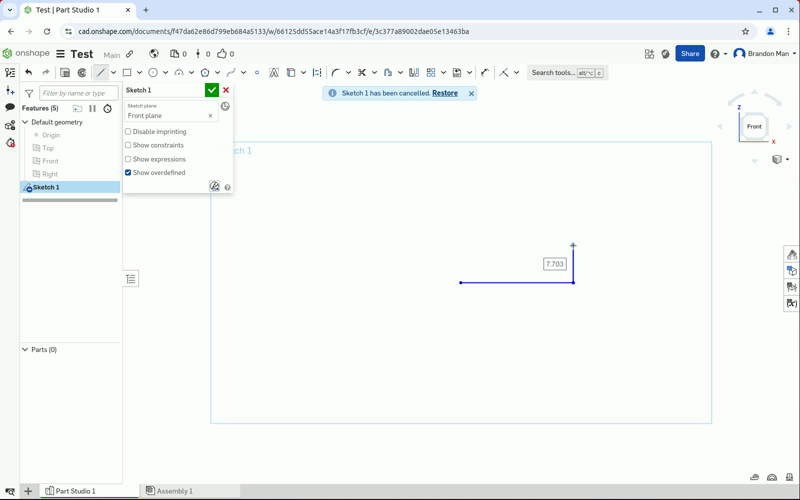
key_down(shift)
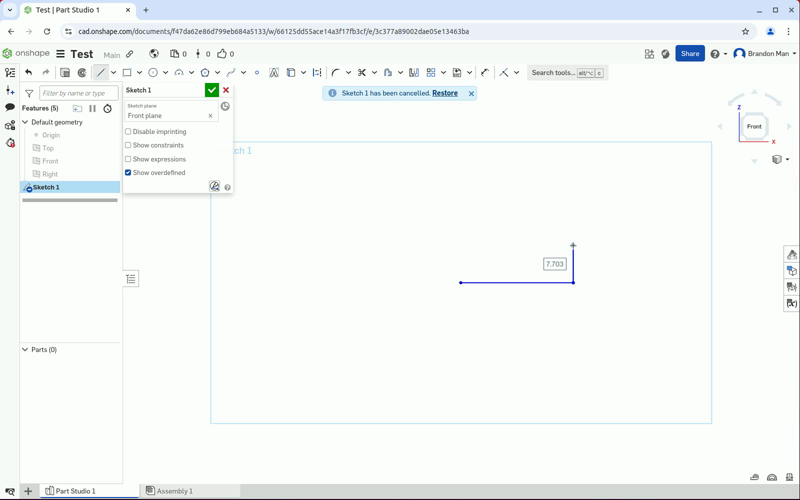
mouse_move(460, 245)
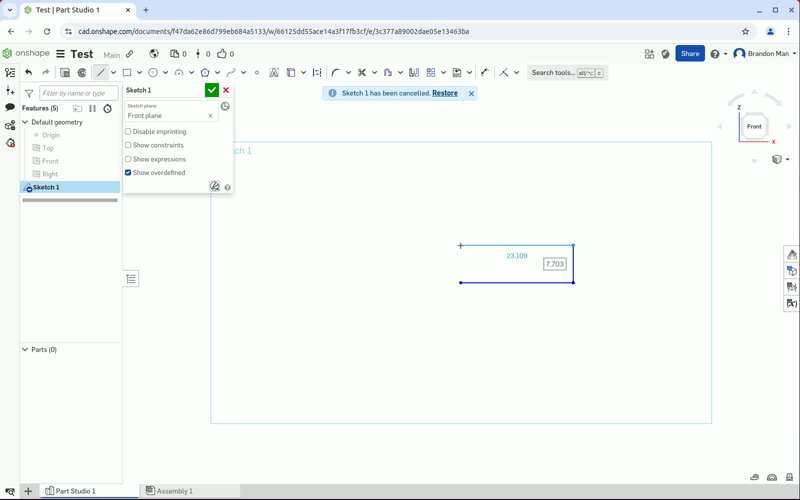
click(460, 245)
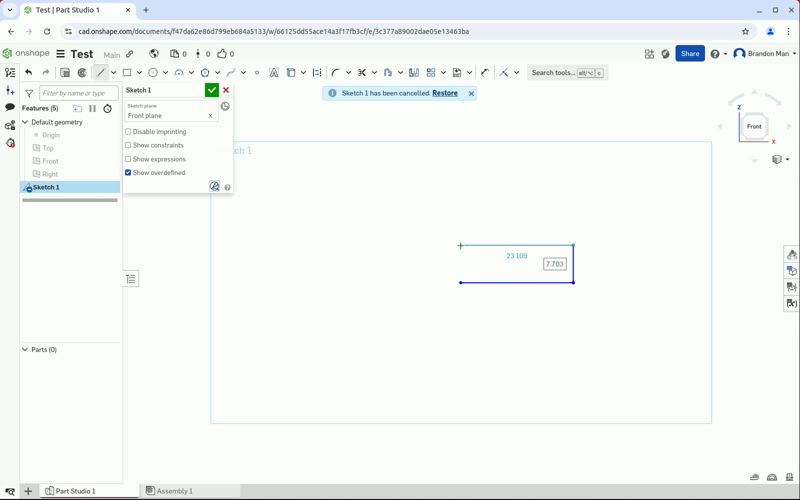
key_up(shift)
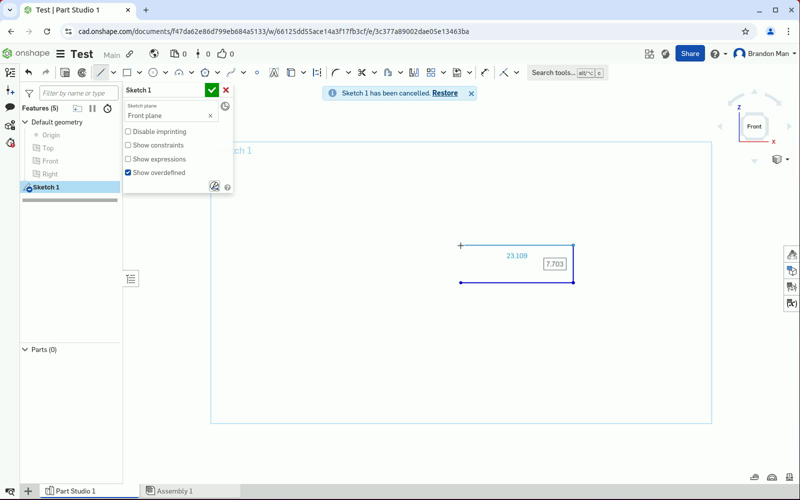
mouse_move(490, 245)
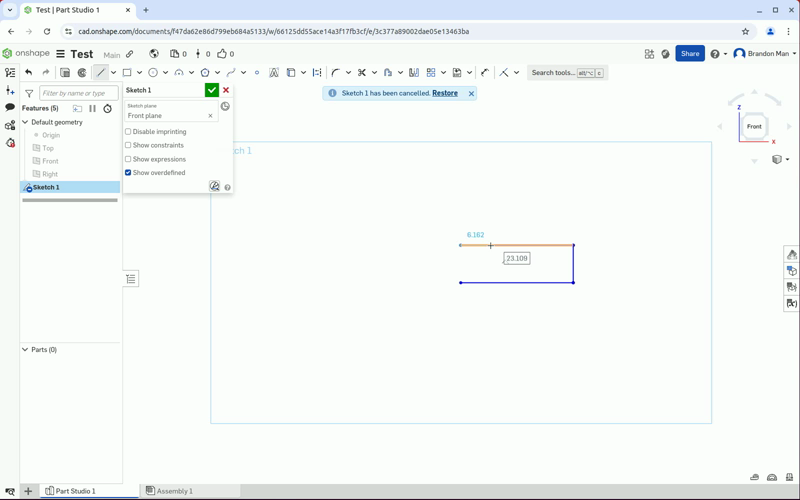
key_down(shift)
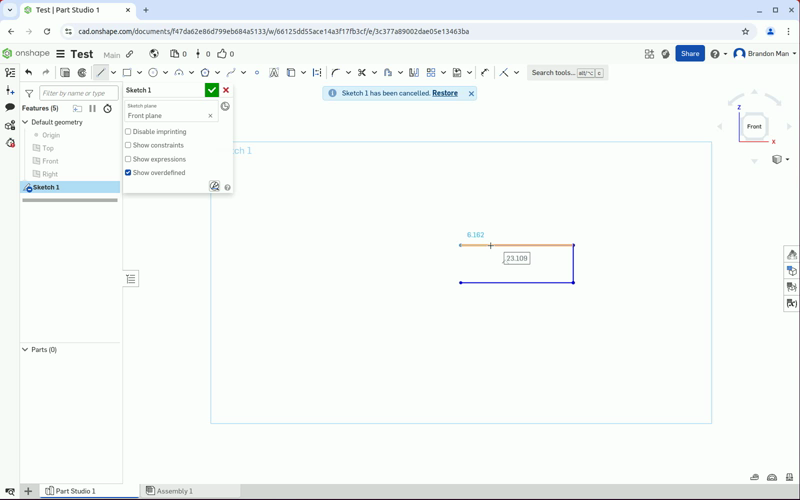
mouse_move(460, 282)
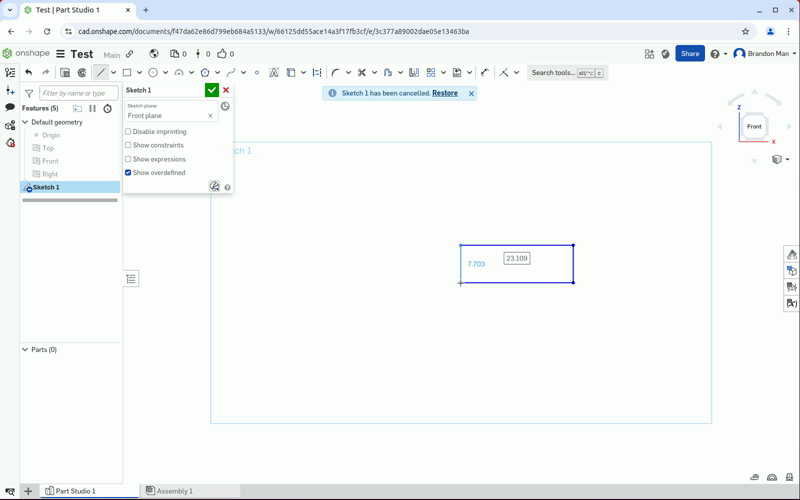
key_up(shift)
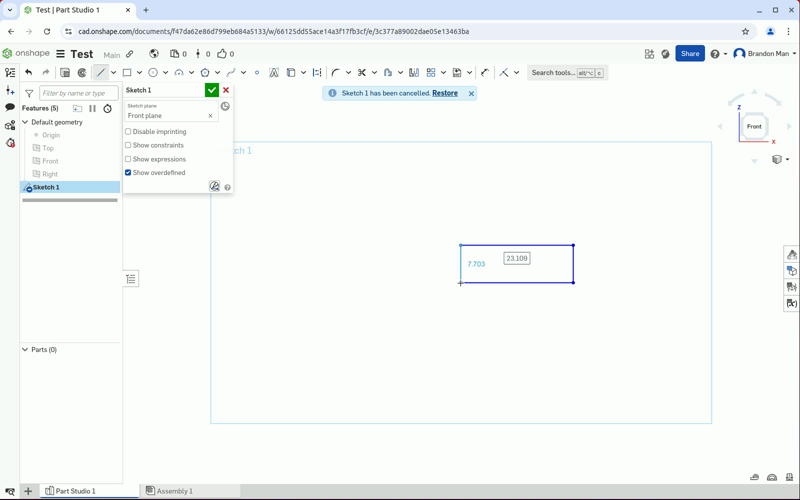
click(460, 282)
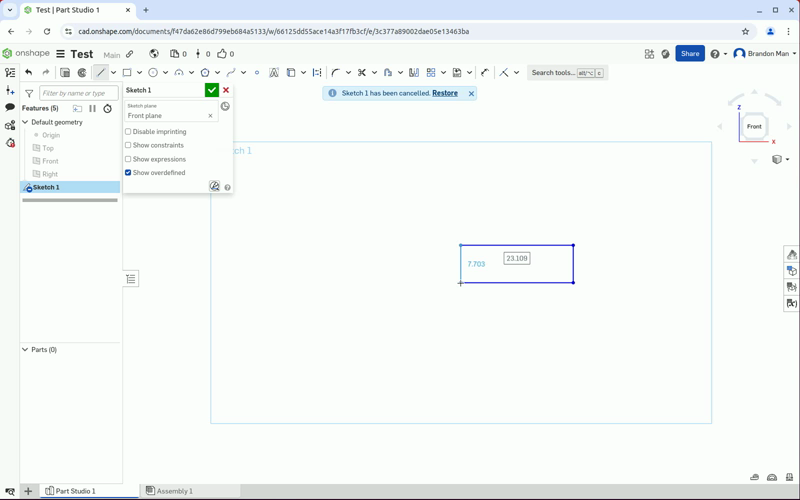
key(esc)
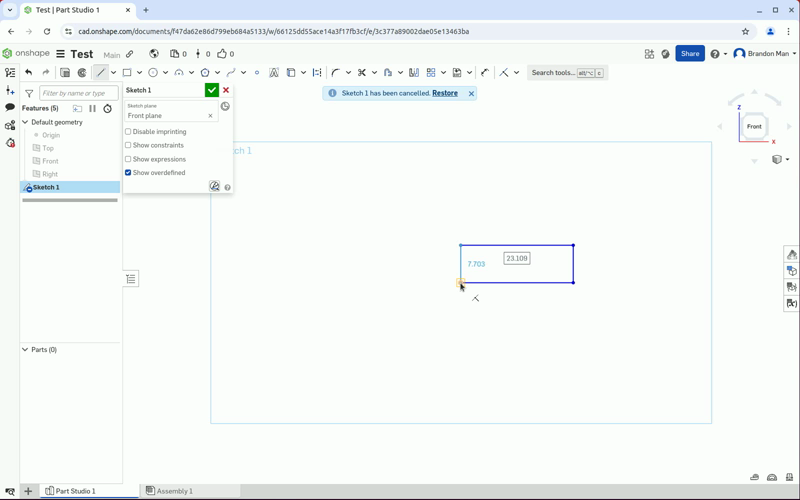
mouse_move(553, 278)
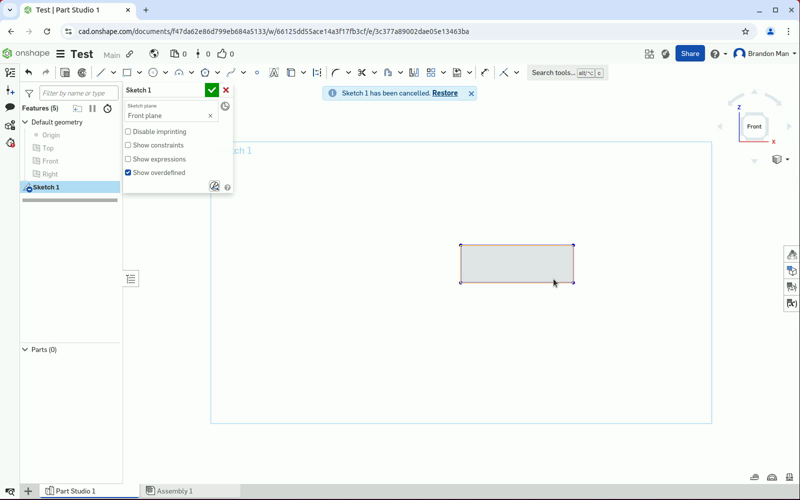
click(553, 278)
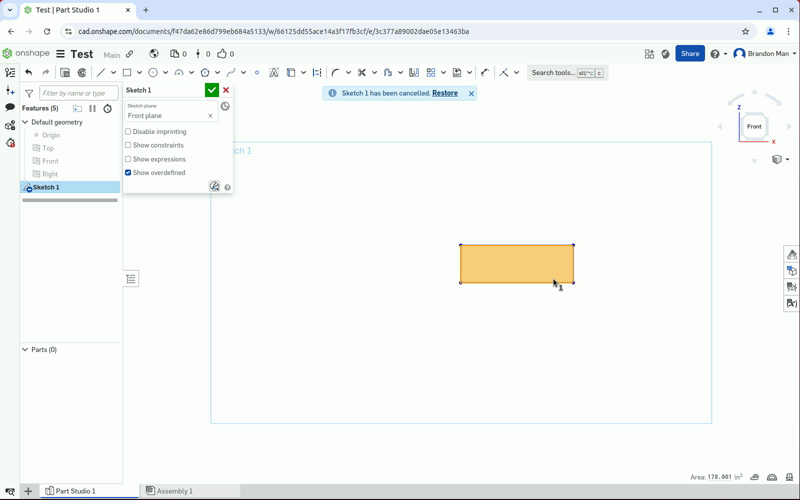
mouse_move(73, 352)
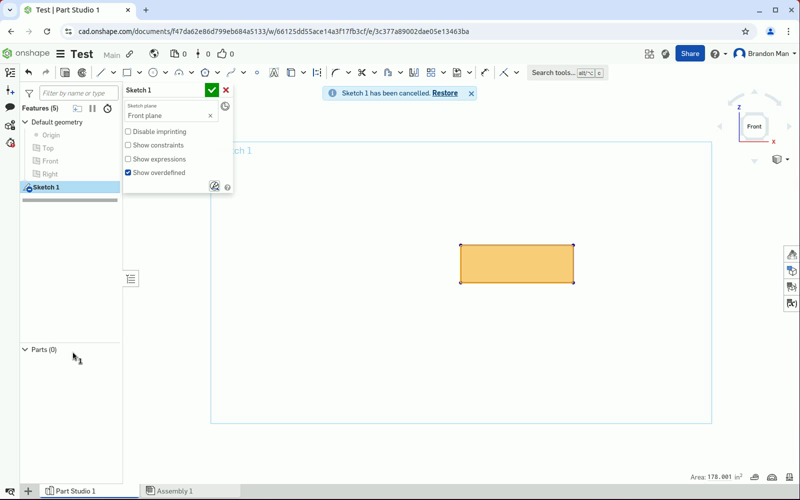
key(shift+y)
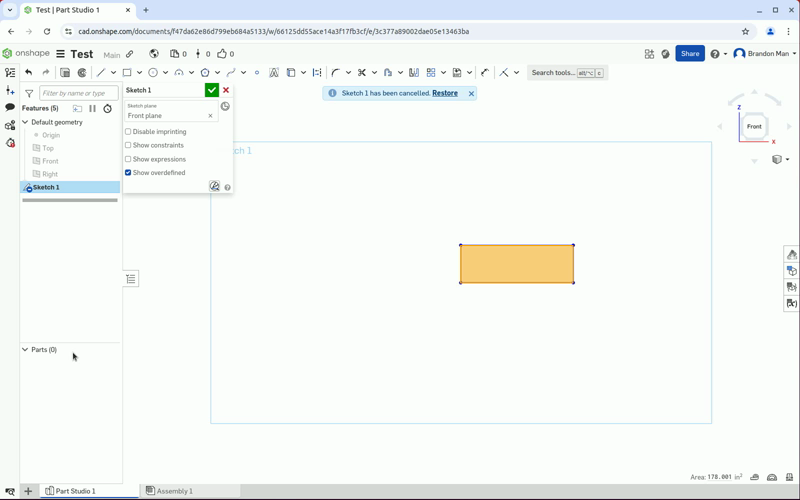
key(shift+e)
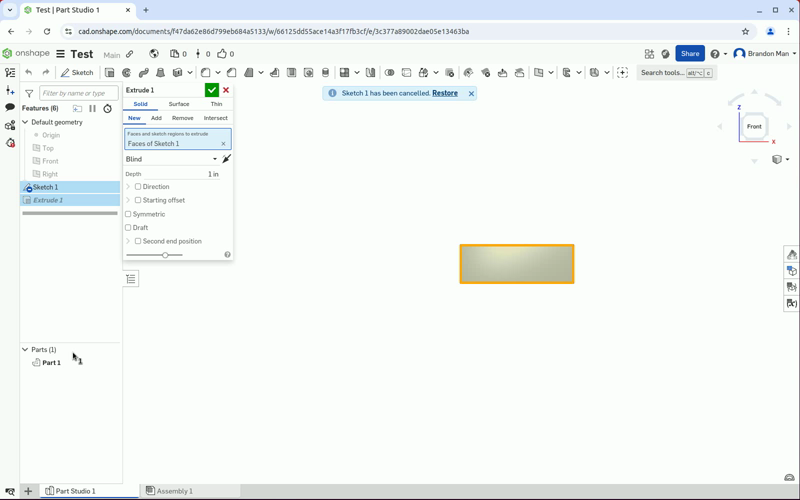
mouse_move(143, 106)
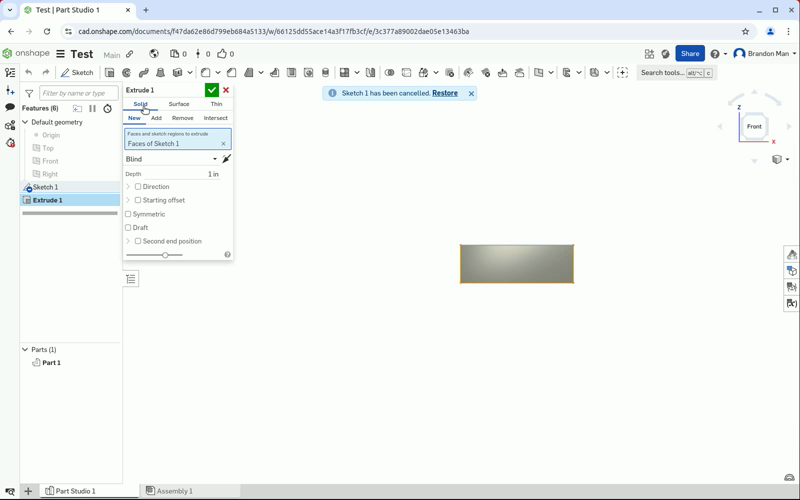
click(143, 106)
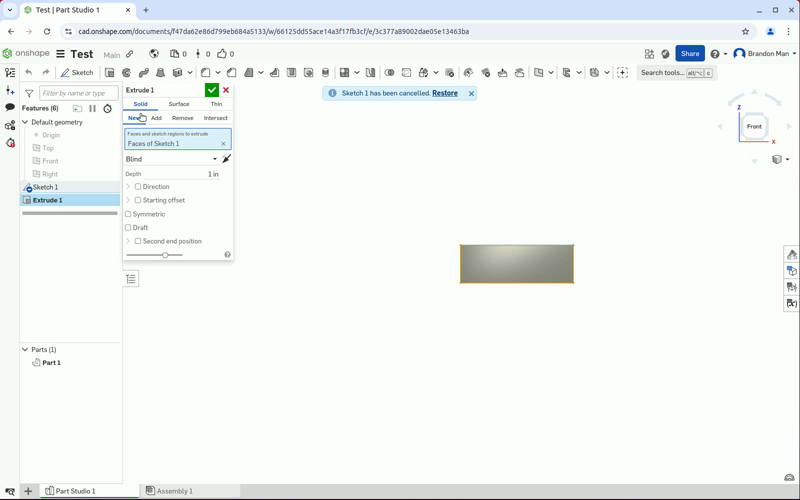
mouse_move(137, 120)
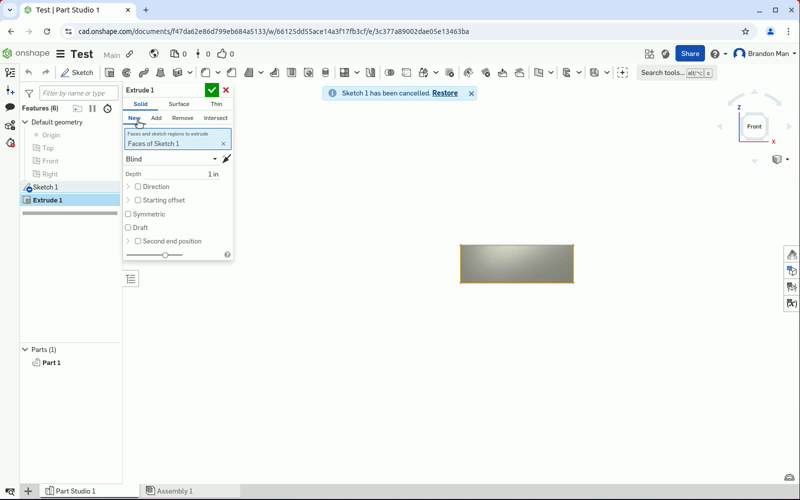
click(137, 120)
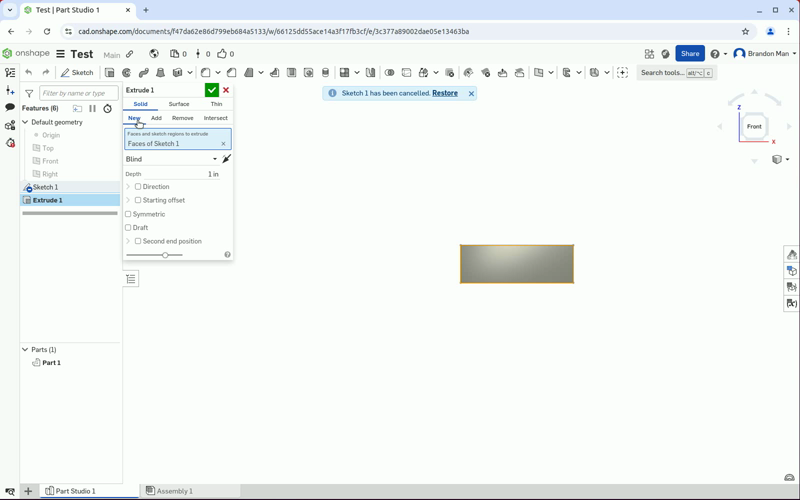
key(tab, 4)
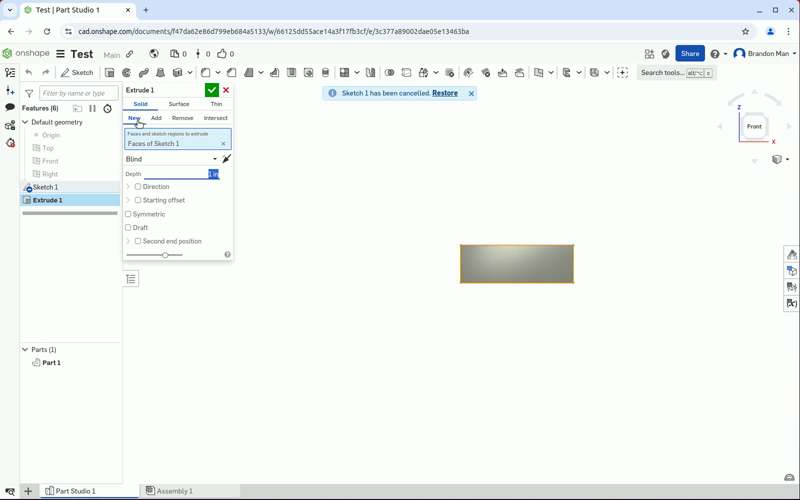
text(-11.554)
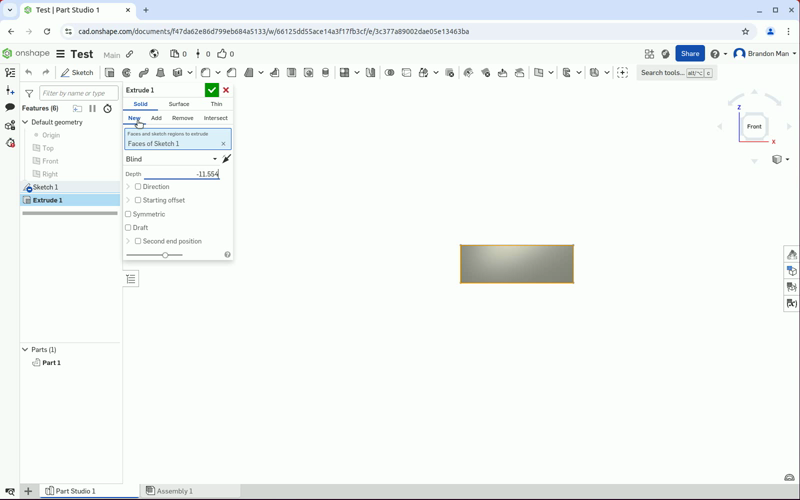
key(enter)
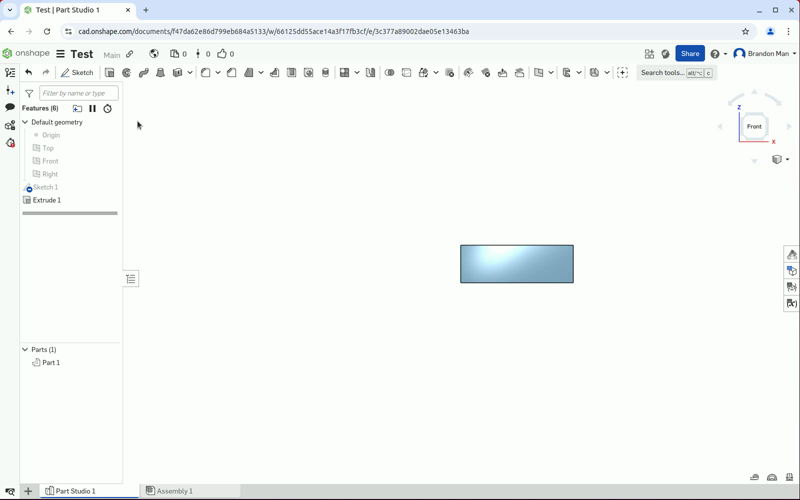
key(shift+h)
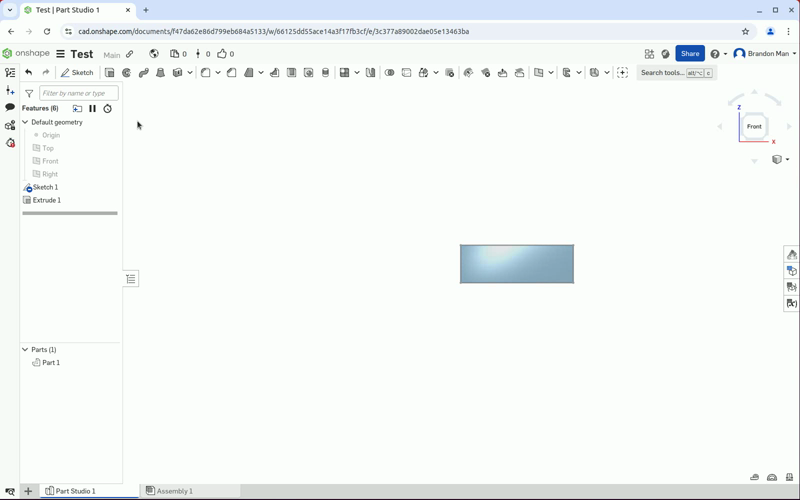
key(shift+h)
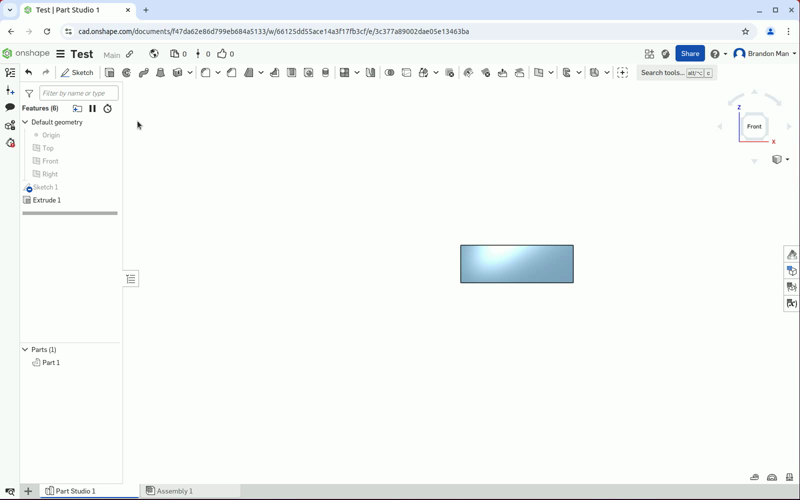
mouse_move(73, 189)
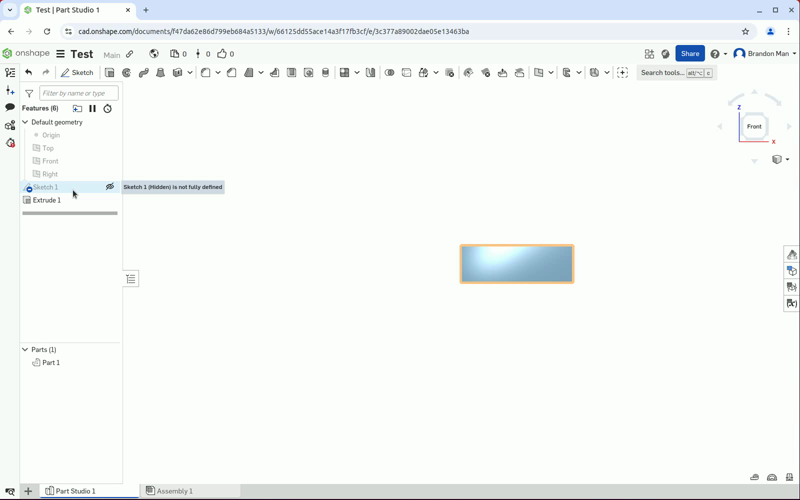
click(73, 189)
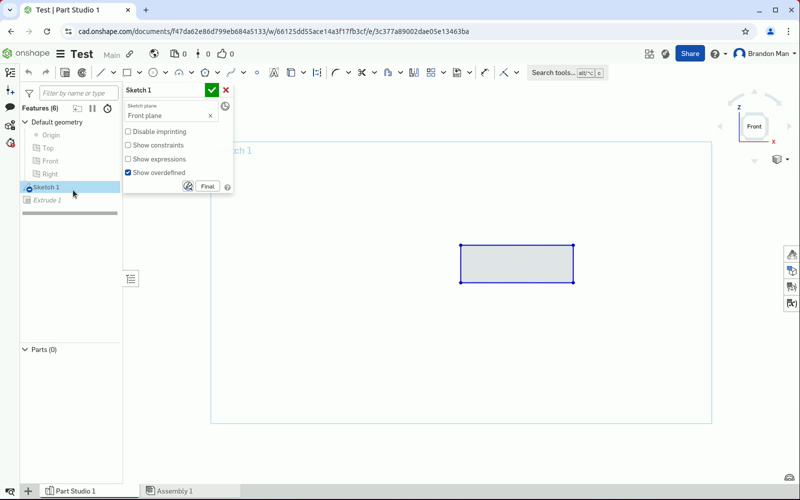
mouse_move(229, 92)
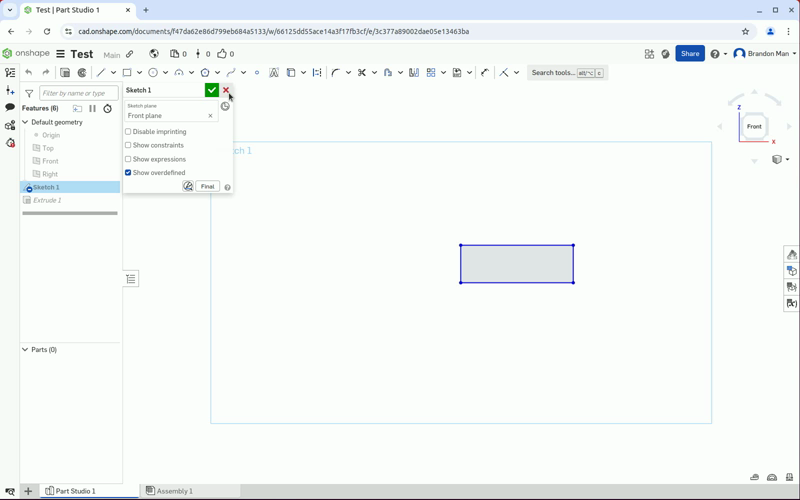
click(229, 92)
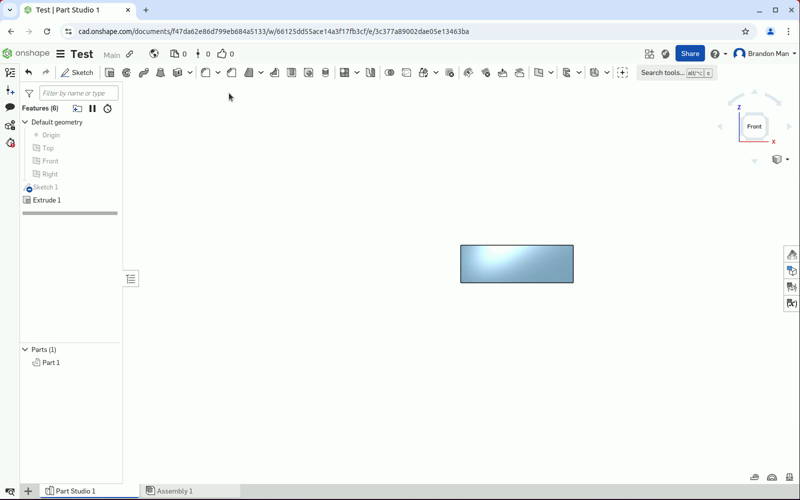
mouse_move(73, 352)
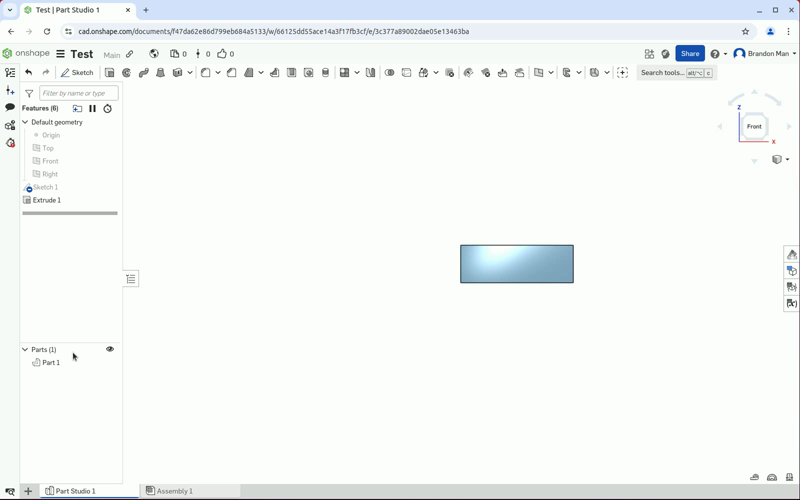
key(y)
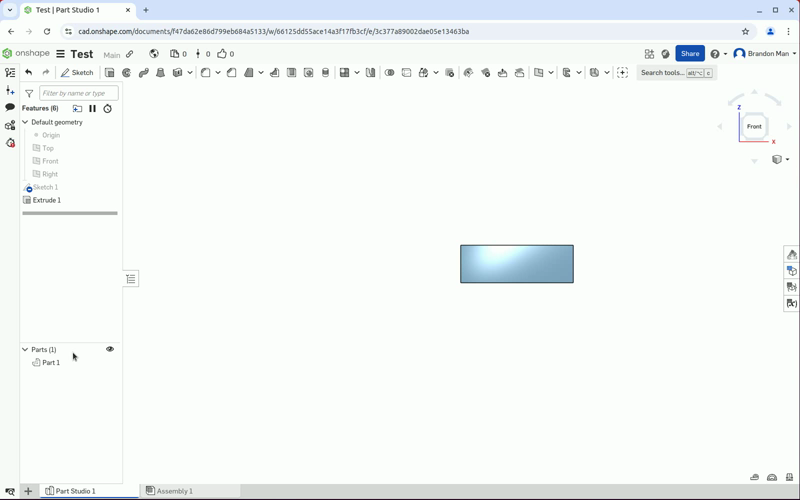
key(shift+p)
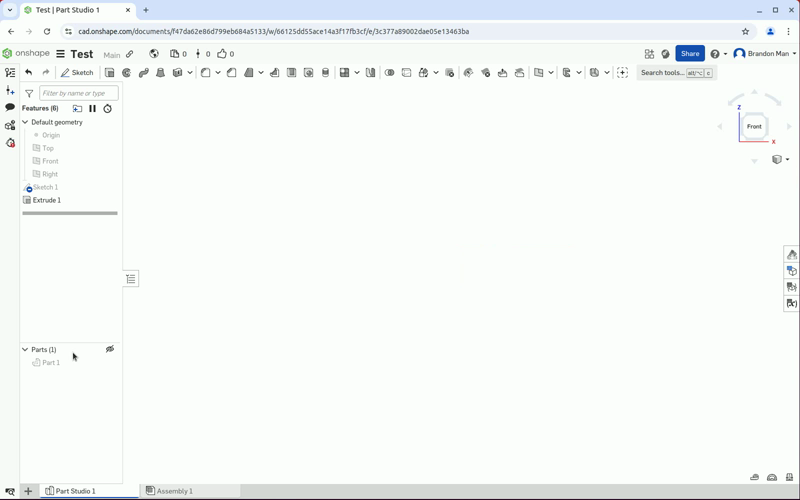
key(space)
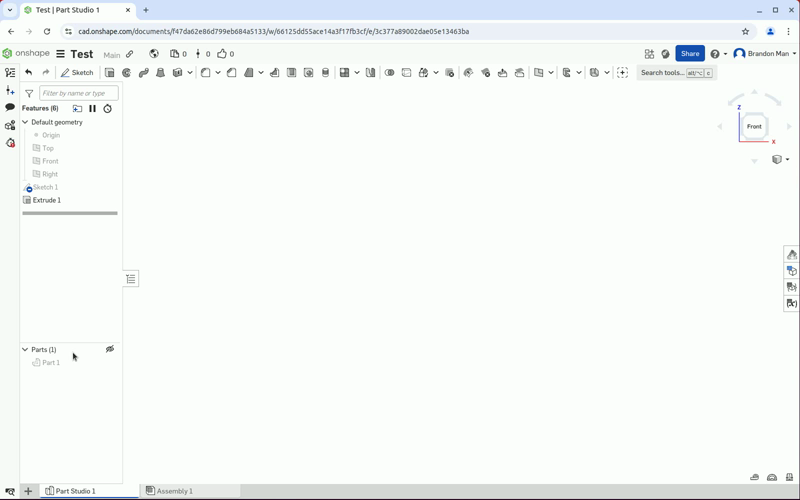
key_down(shift)
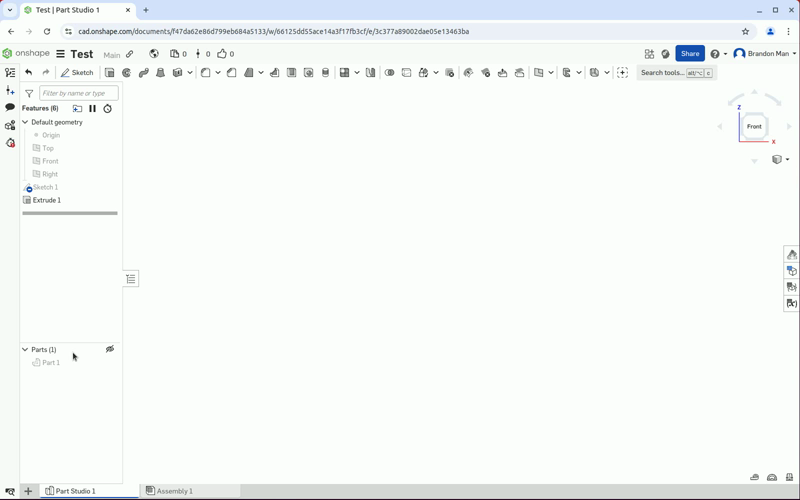
key(left)
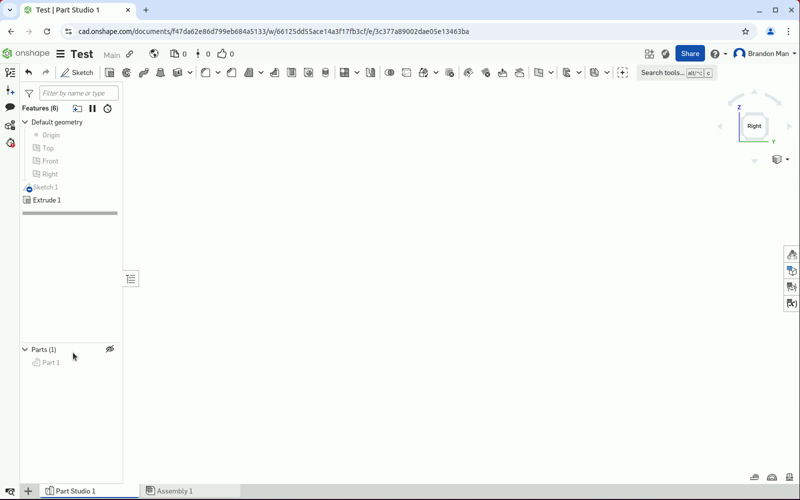
key_up(shift)
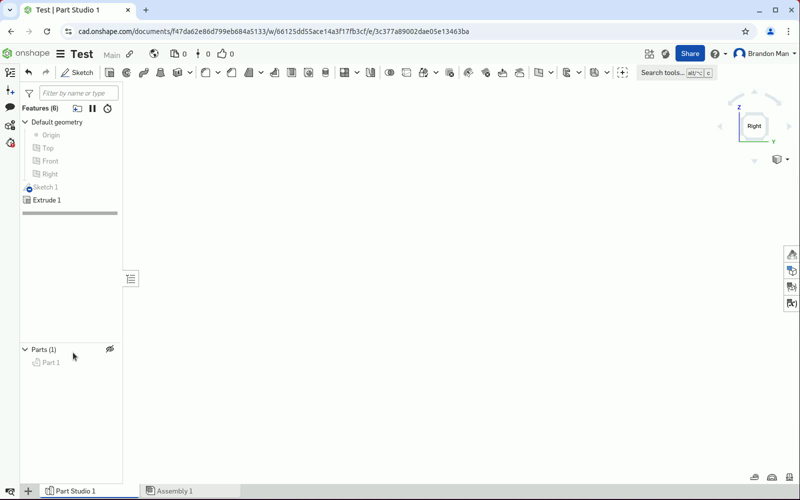
mouse_move(73, 352)
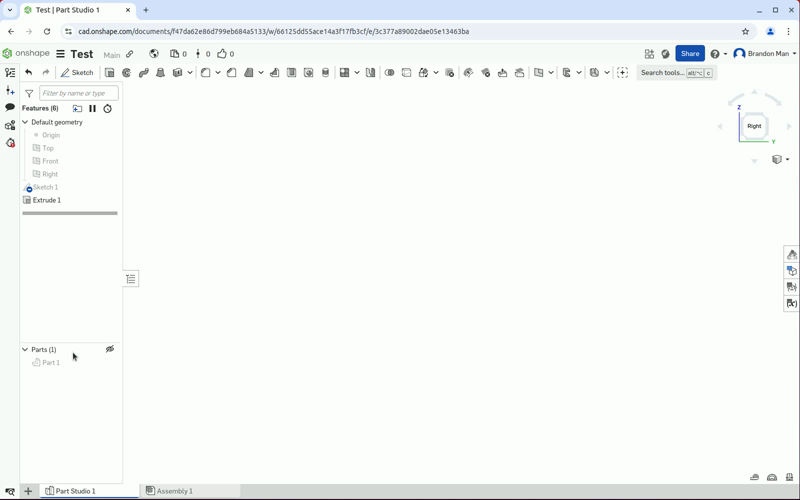
key(shift+y)
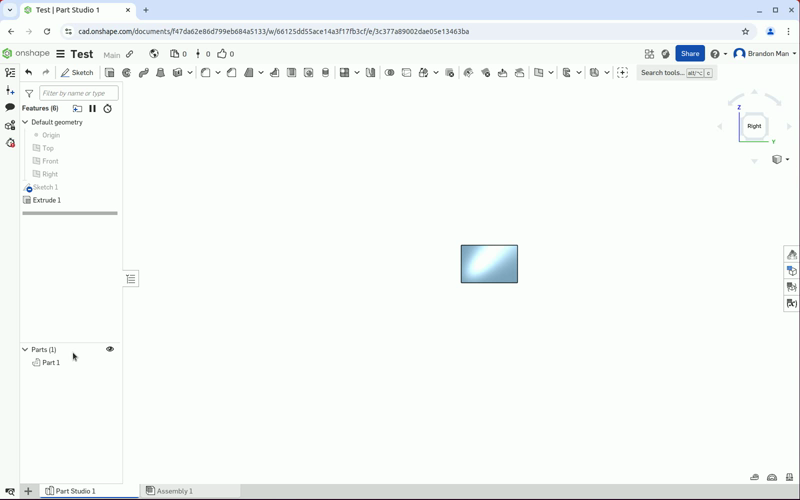
mouse_move(541, 75)
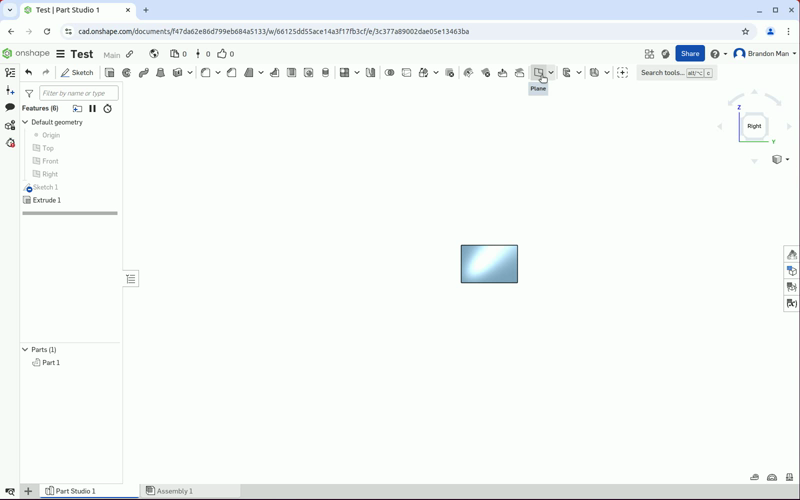
click(541, 75)
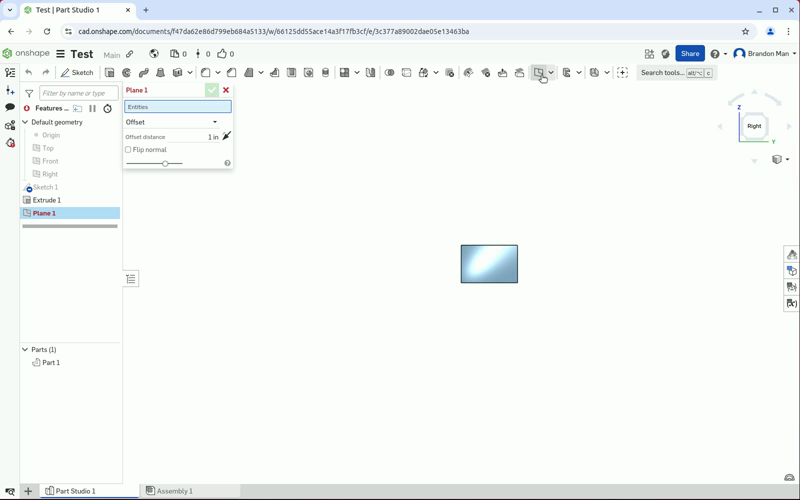
mouse_move(73, 176)
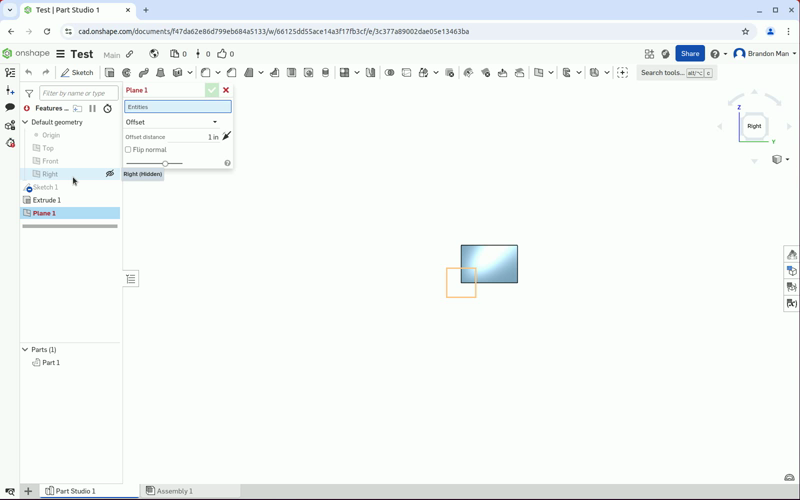
click(73, 176)
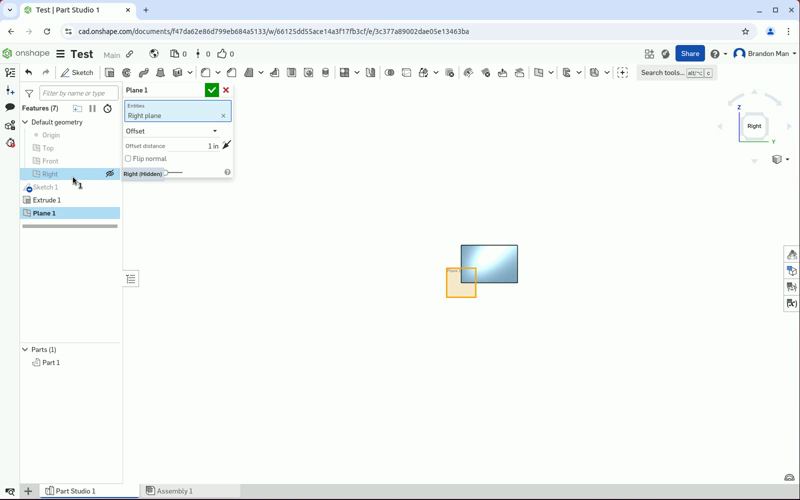
key(tab, 2)
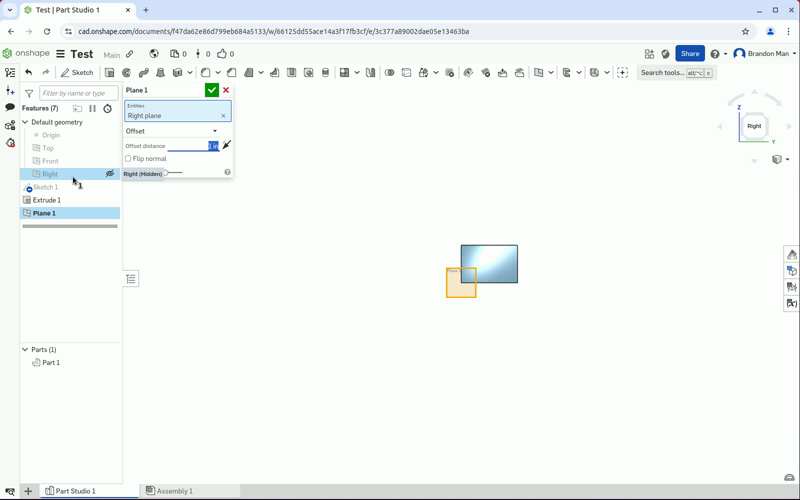
text(23.108)
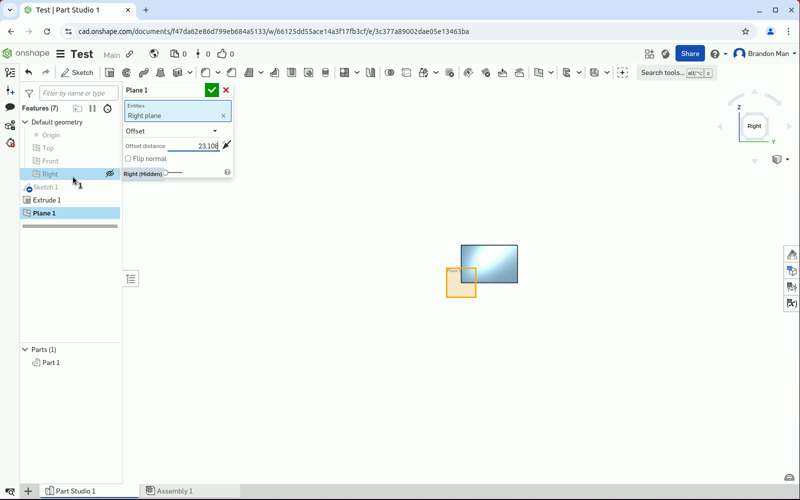
key(enter, 2)
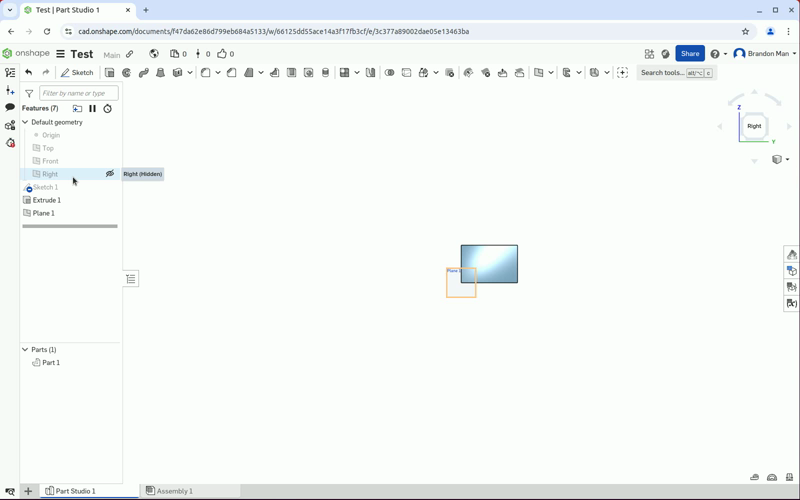
key(shift+s)
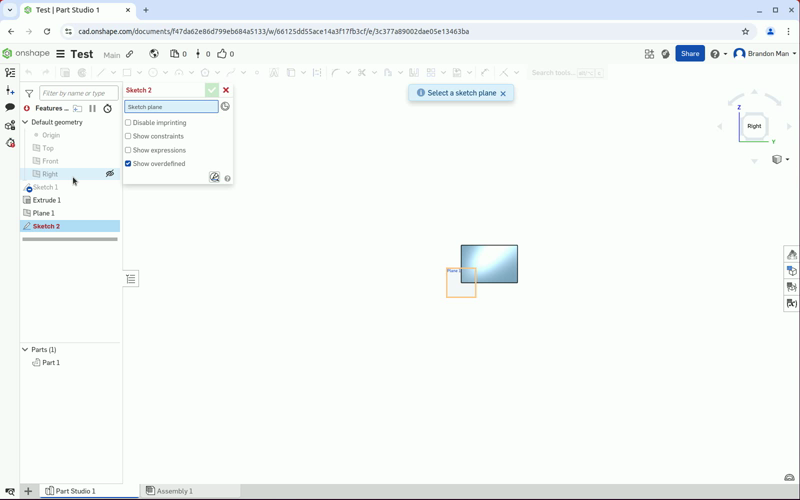
mouse_move(73, 215)
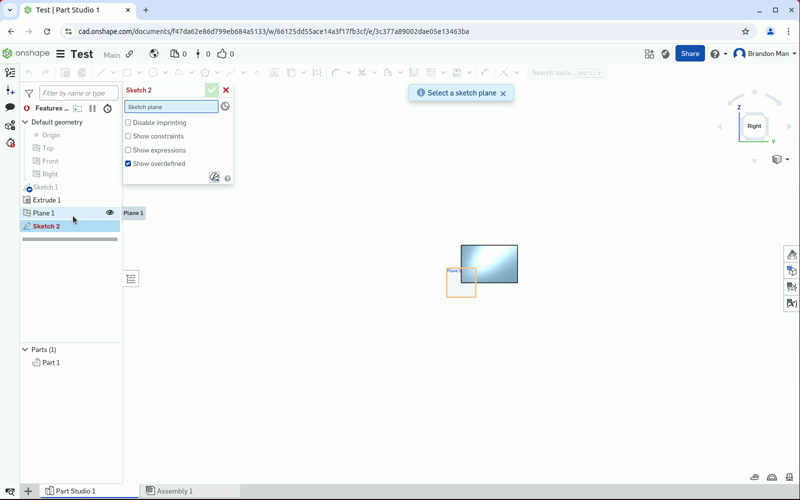
click(73, 215)
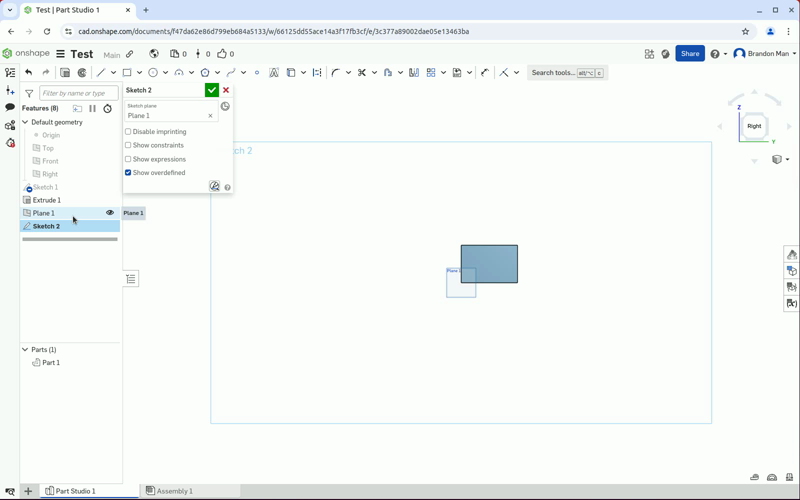
mouse_move(73, 352)
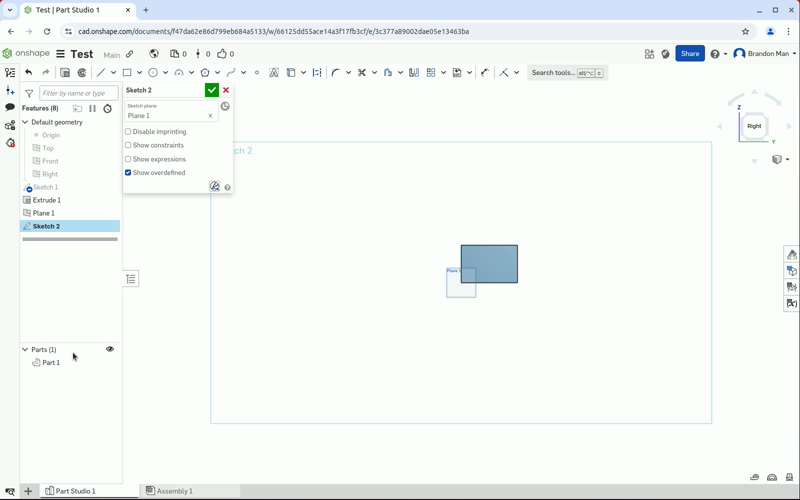
key(y)
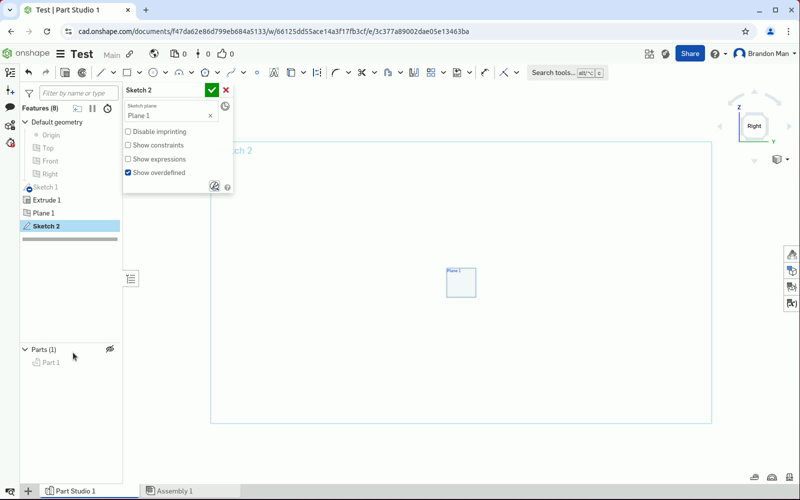
key(l)
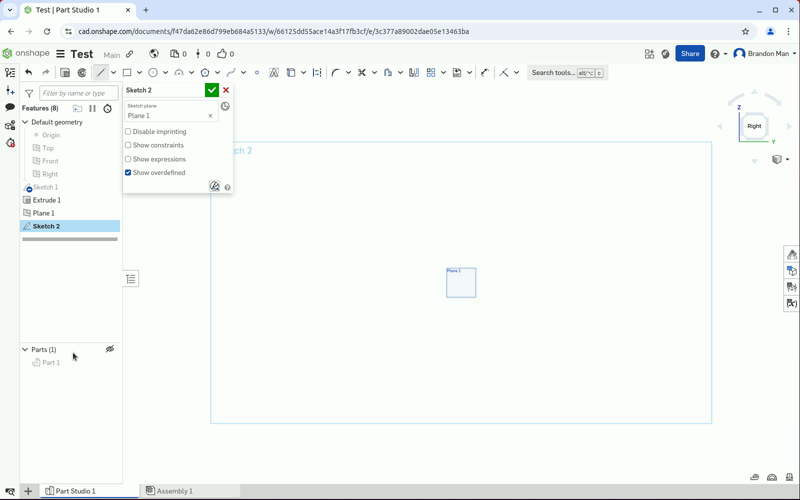
key_down(shift)
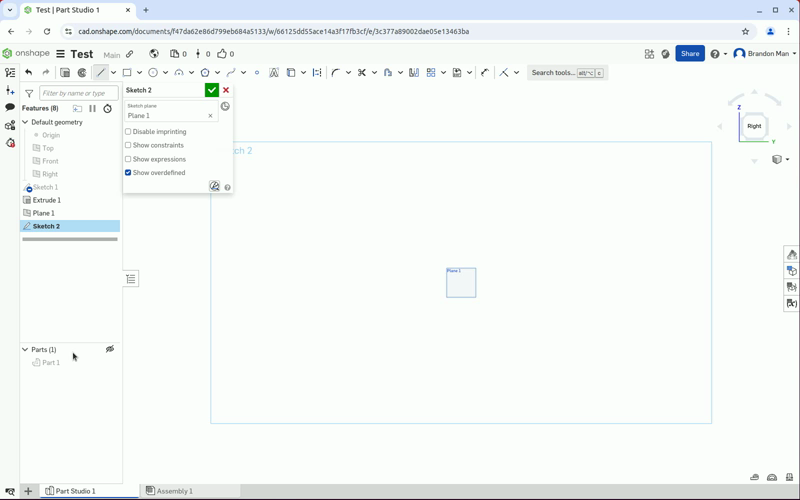
mouse_move(460, 264)
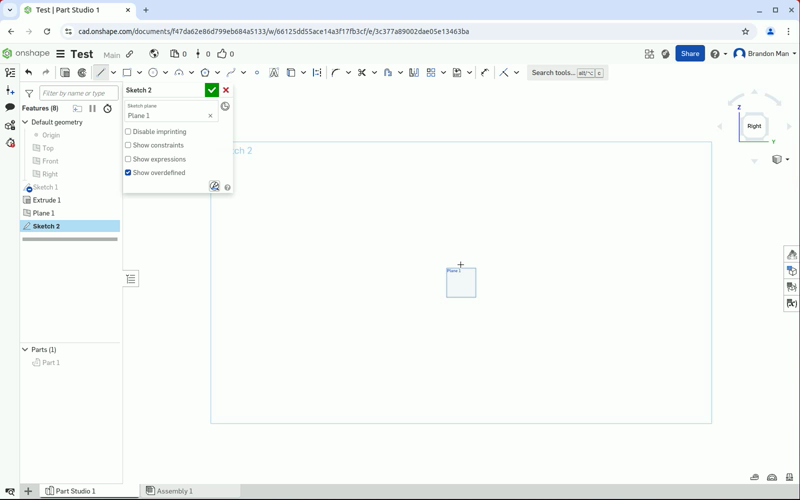
click(460, 264)
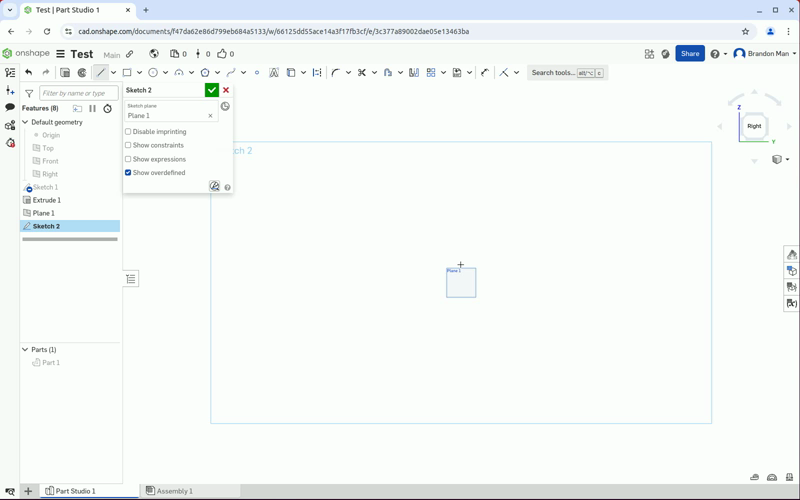
key_up(shift)
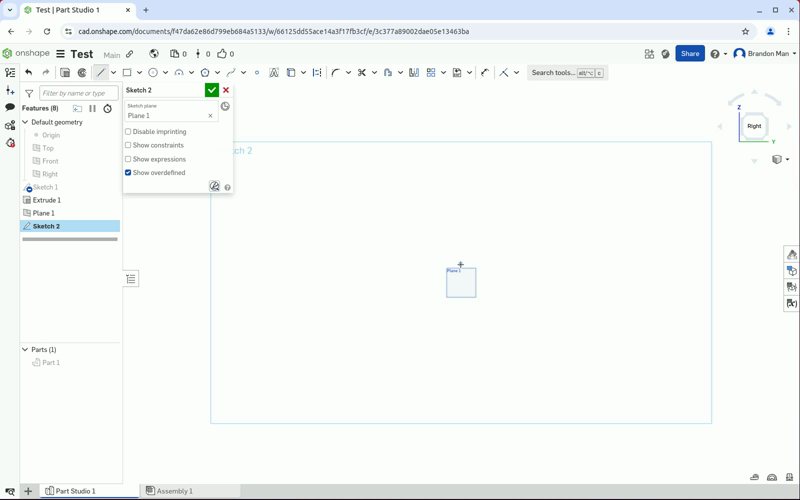
key_down(shift)
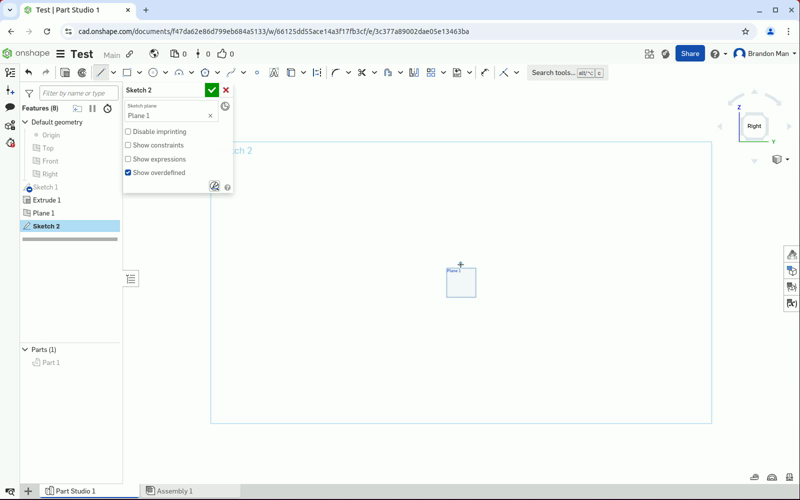
mouse_move(490, 264)
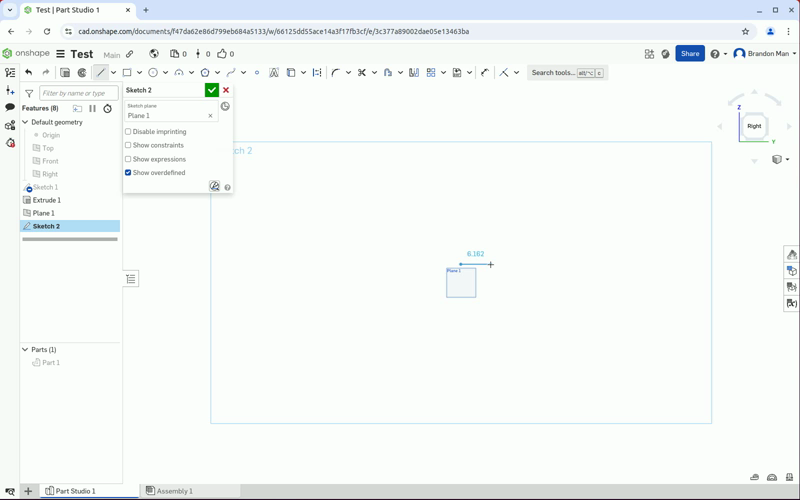
mouse_move(480, 244)
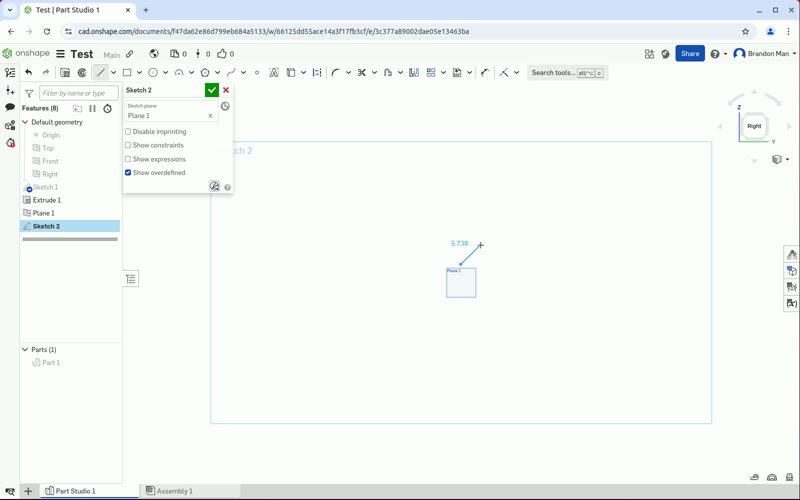
click(480, 244)
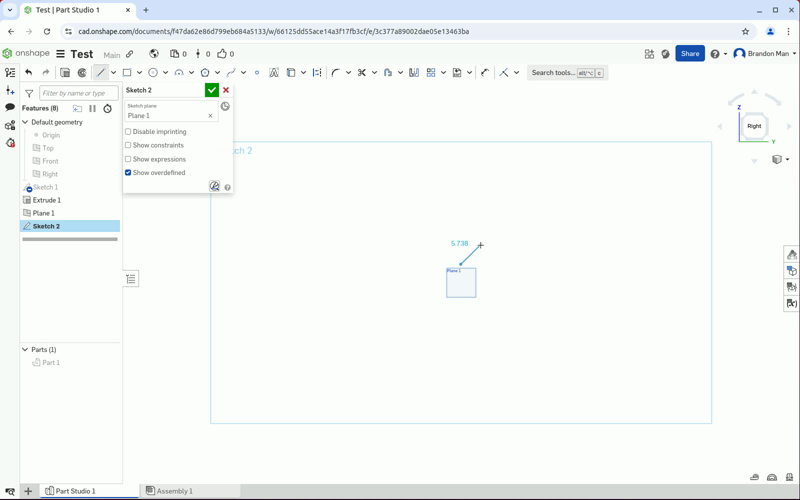
key_up(shift)
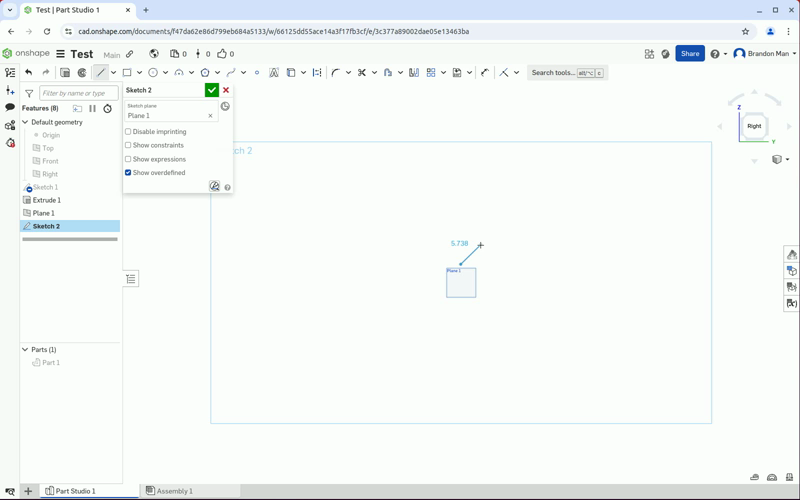
key_down(shift)
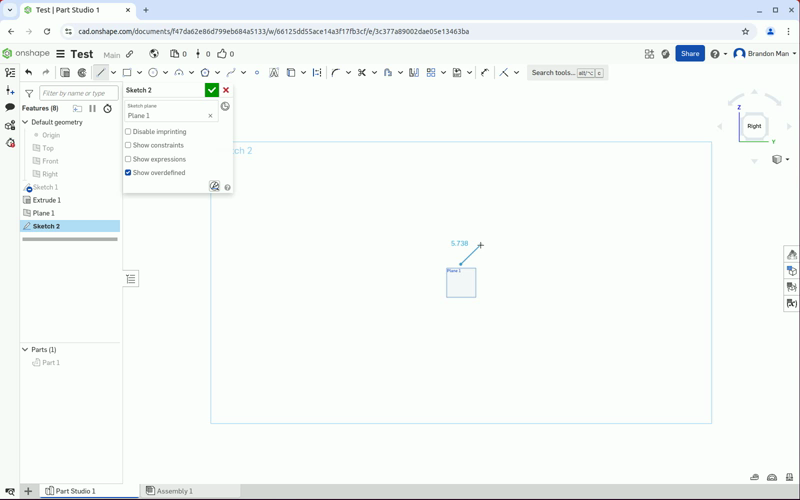
mouse_move(510, 244)
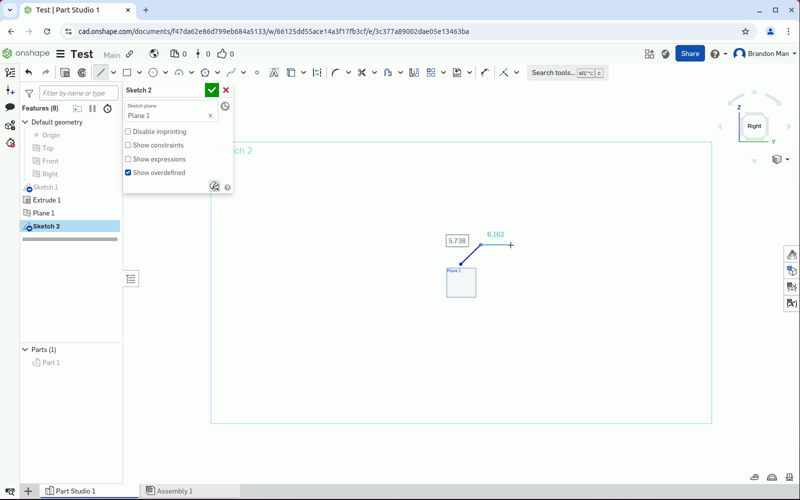
mouse_move(460, 244)
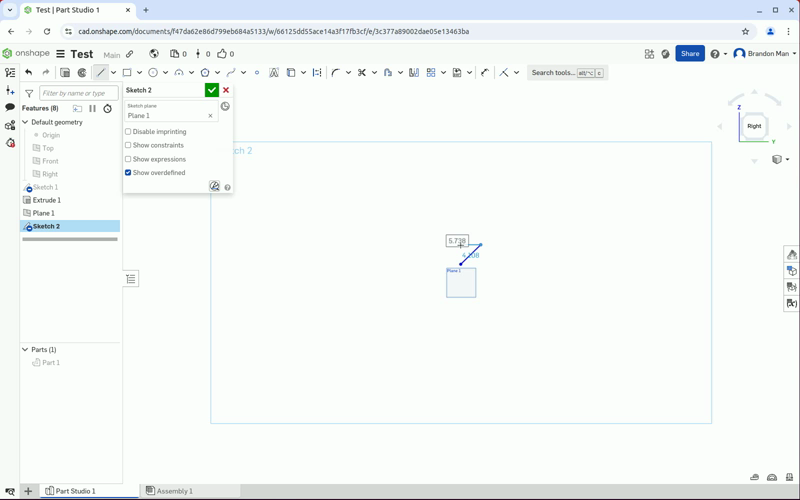
click(460, 244)
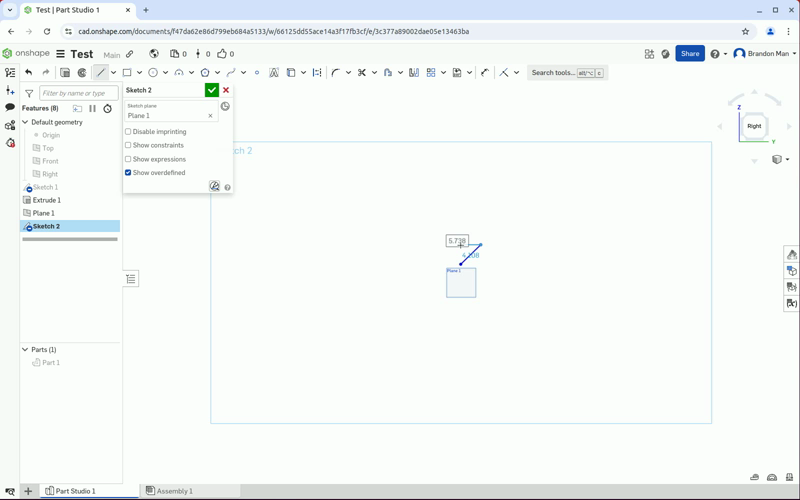
key_up(shift)
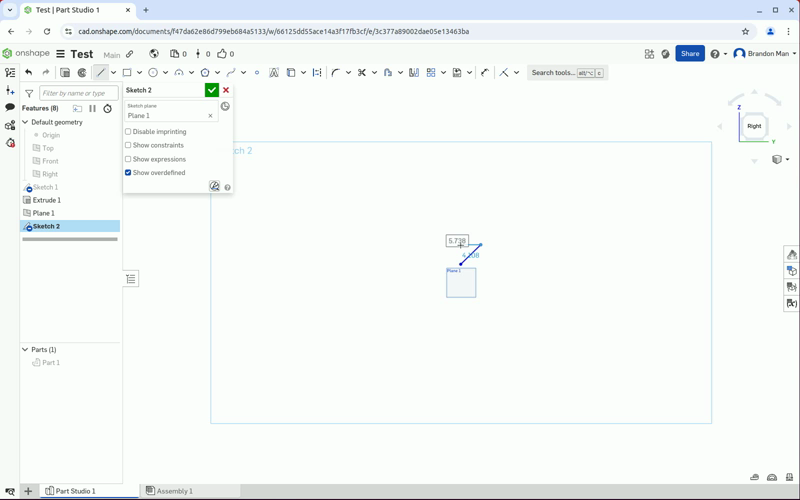
mouse_move(490, 244)
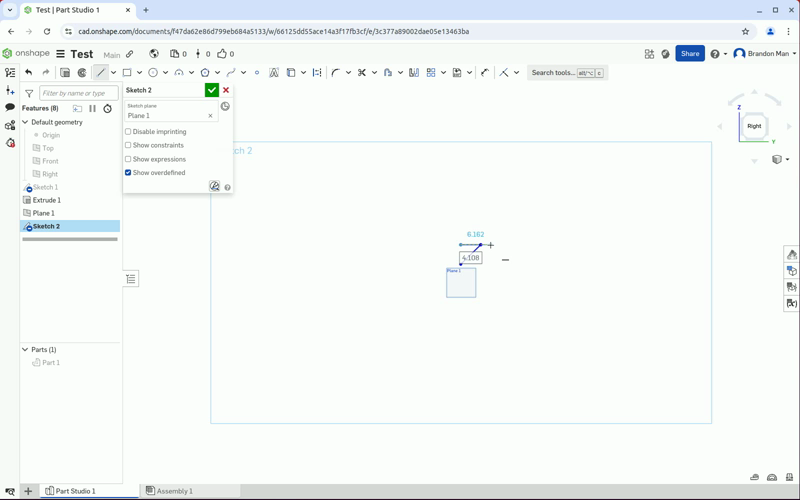
key_down(shift)
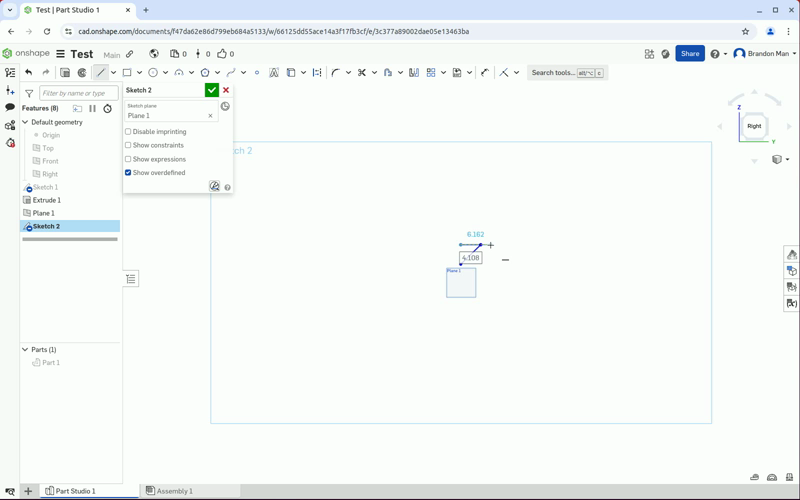
mouse_move(460, 264)
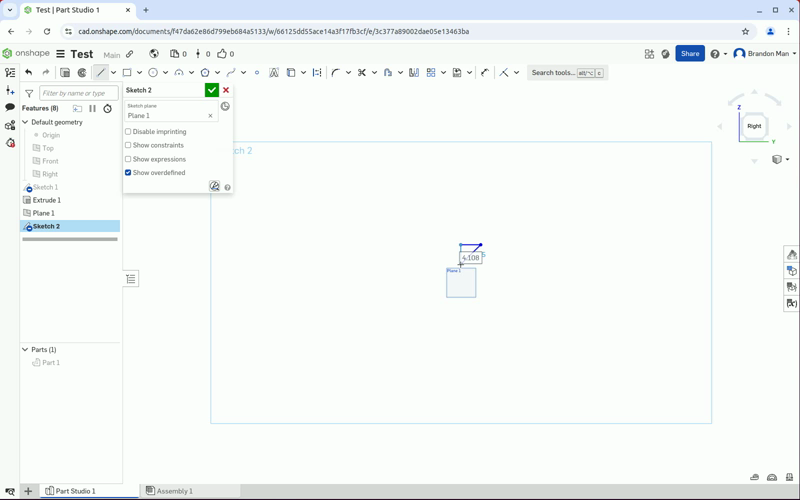
key_up(shift)
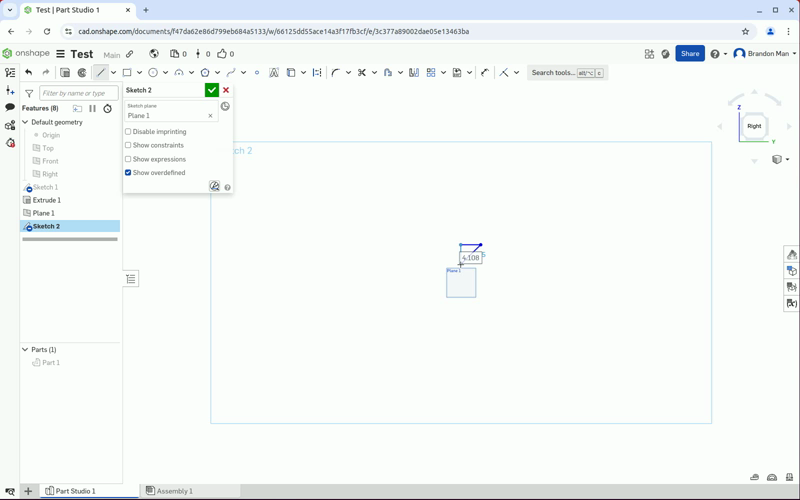
click(460, 264)
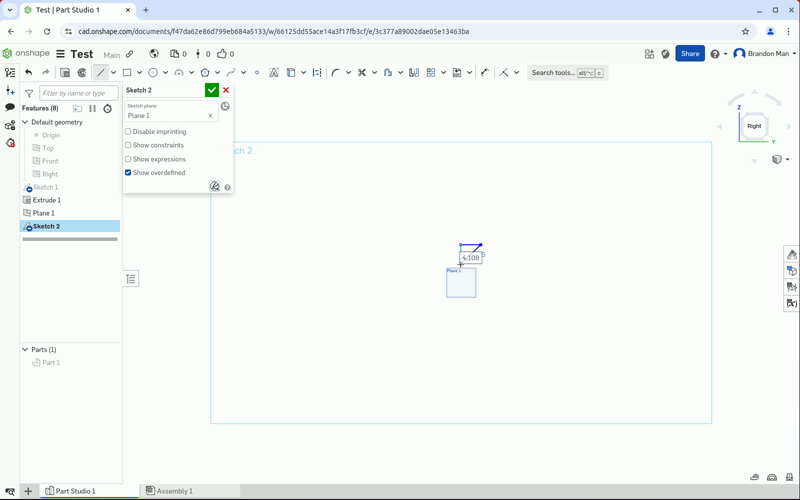
key(esc)
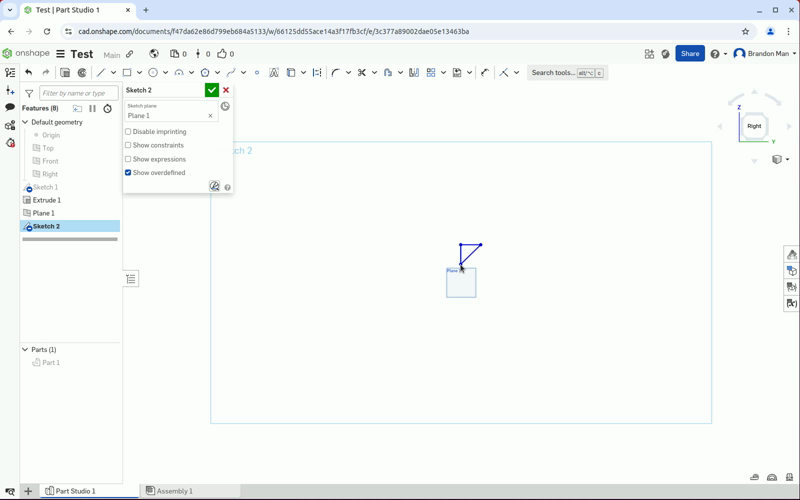
mouse_move(471, 251)
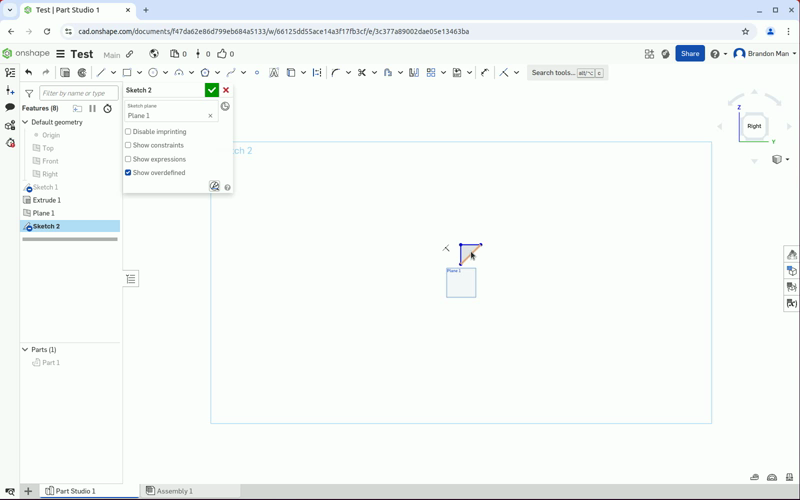
scroll(6)
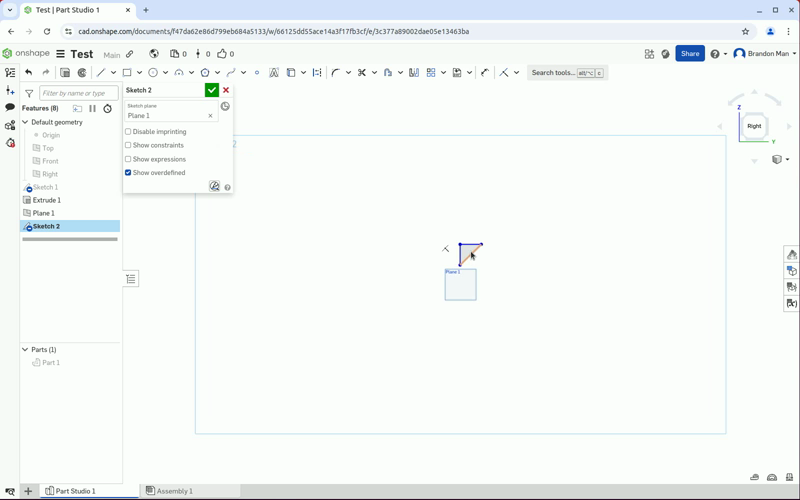
scroll(6)
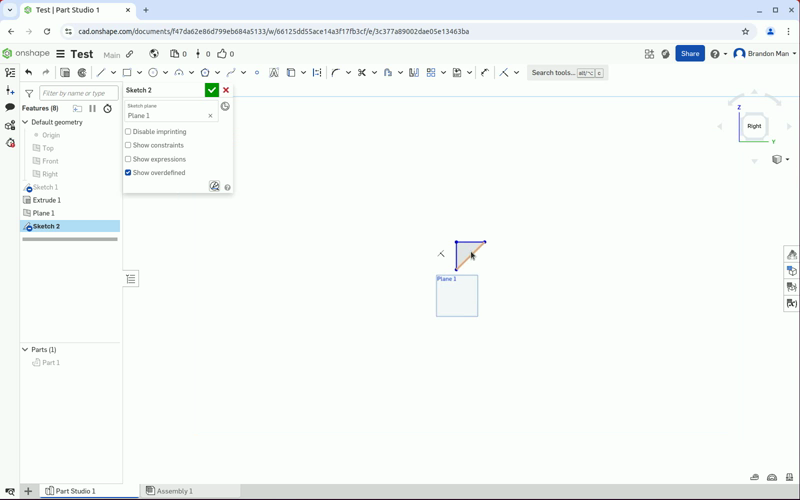
scroll(6)
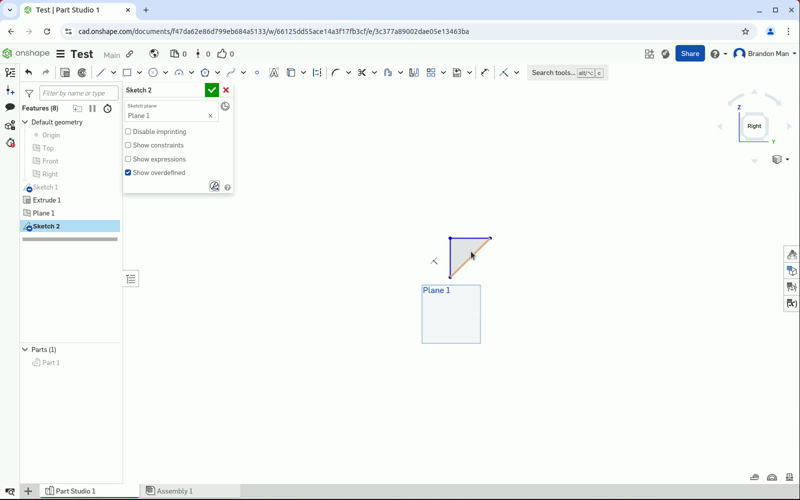
scroll(6)
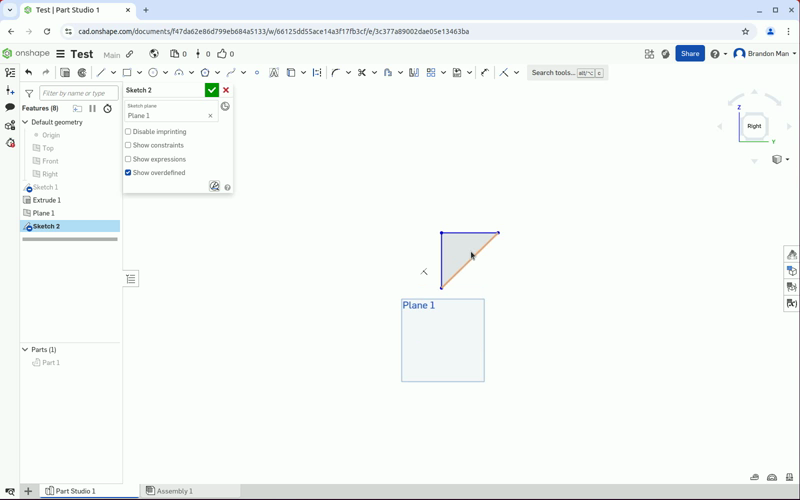
scroll(6)
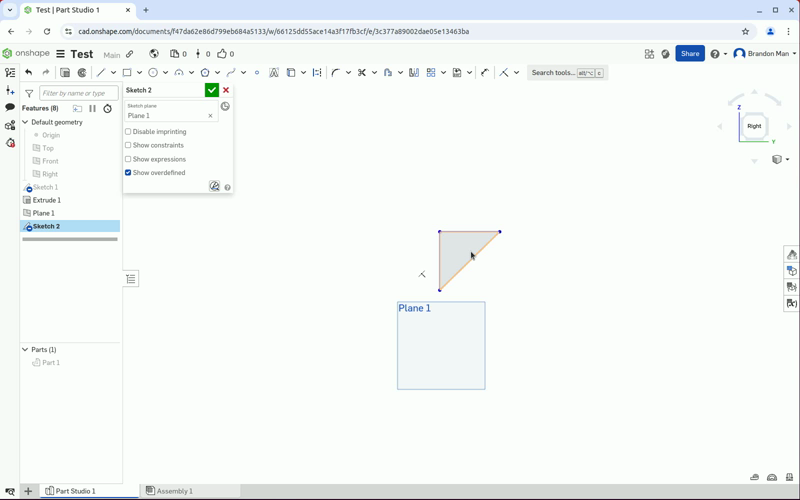
scroll(6)
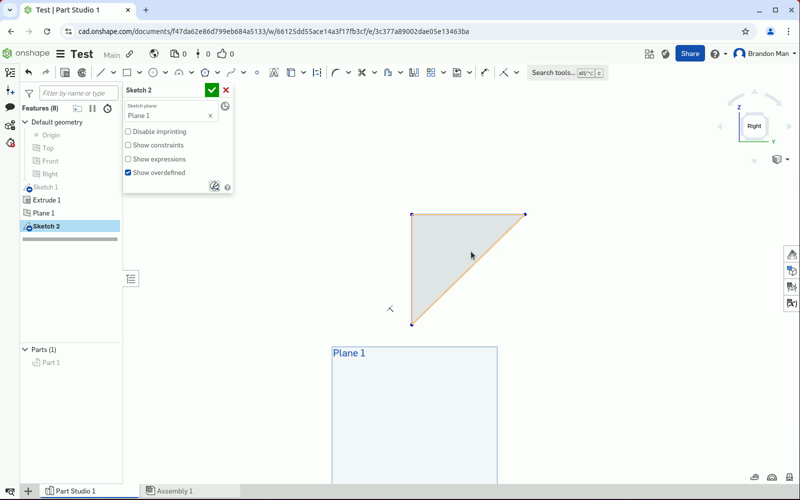
scroll(6)
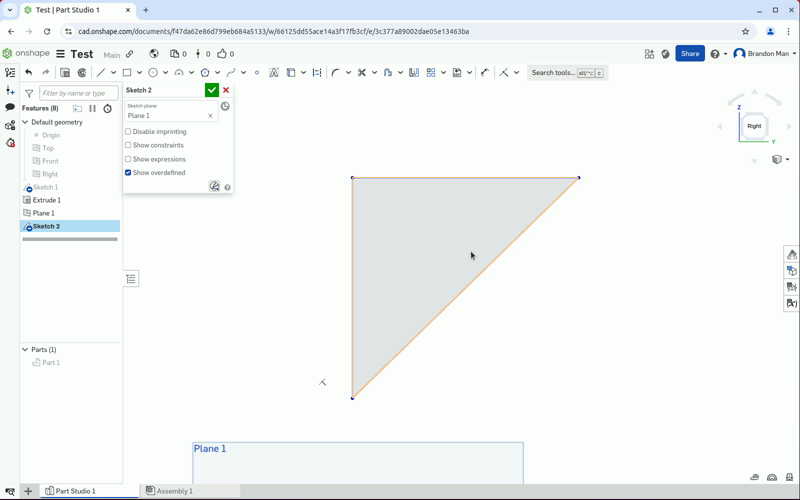
click(471, 251)
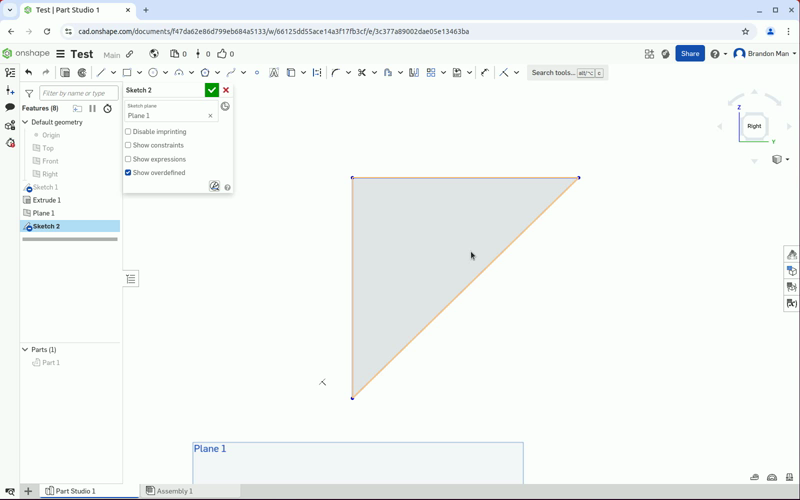
scroll(-6)
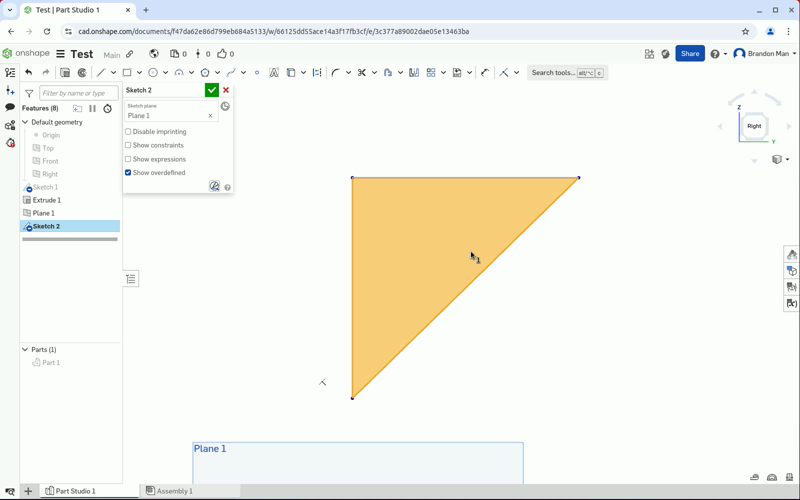
scroll(-6)
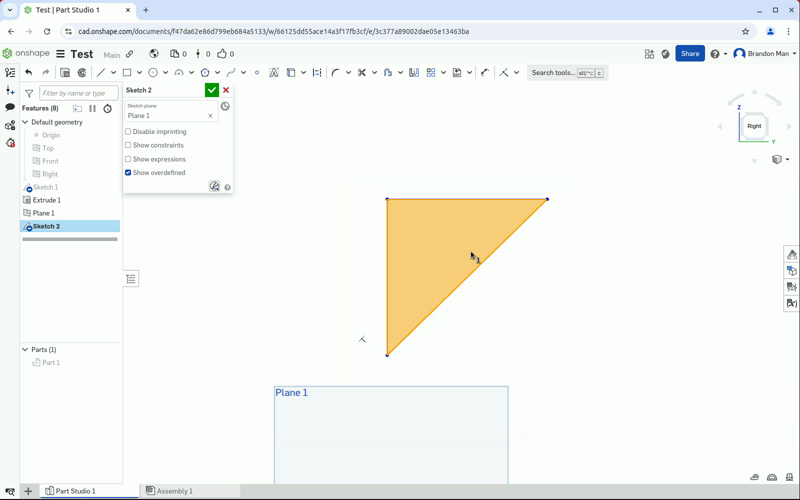
scroll(-6)
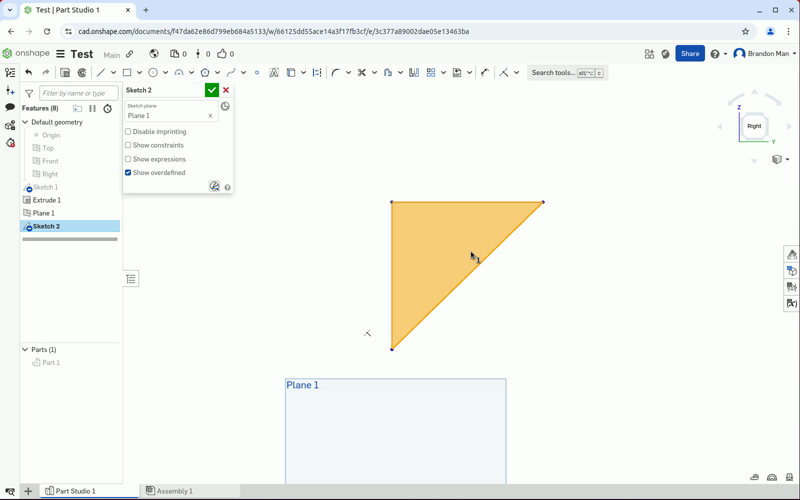
scroll(-6)
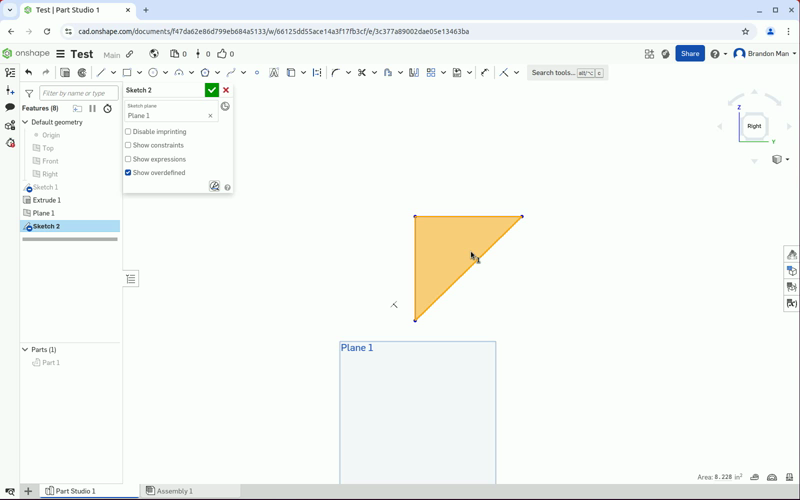
scroll(-6)
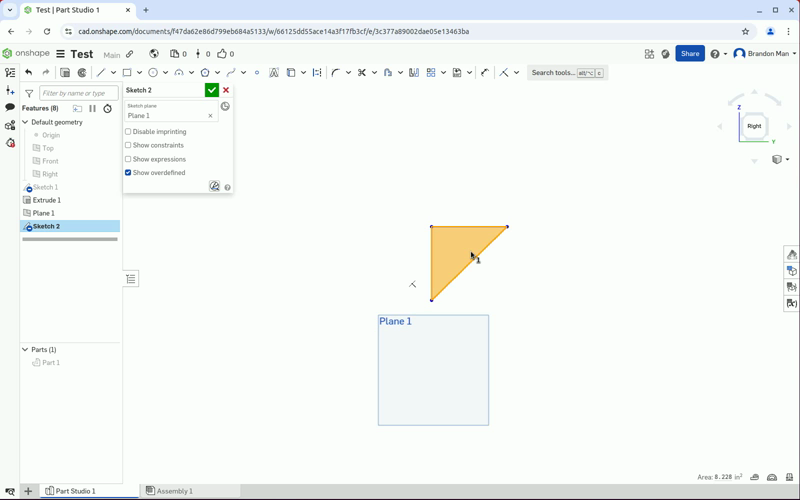
scroll(-6)
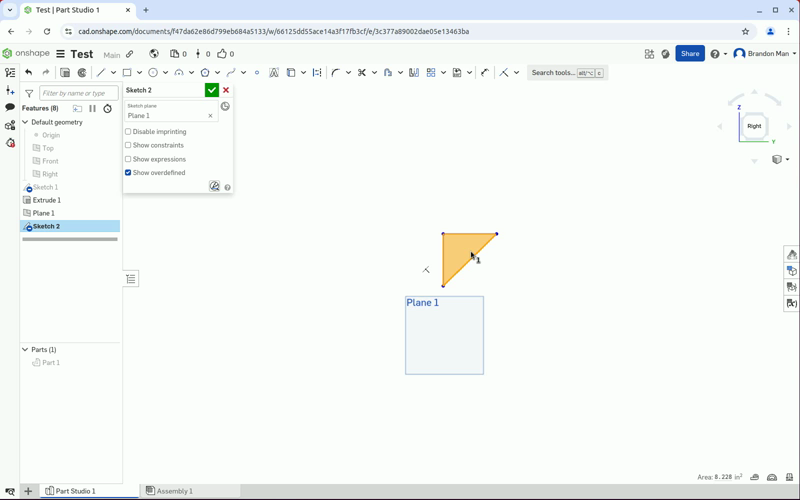
scroll(-6)
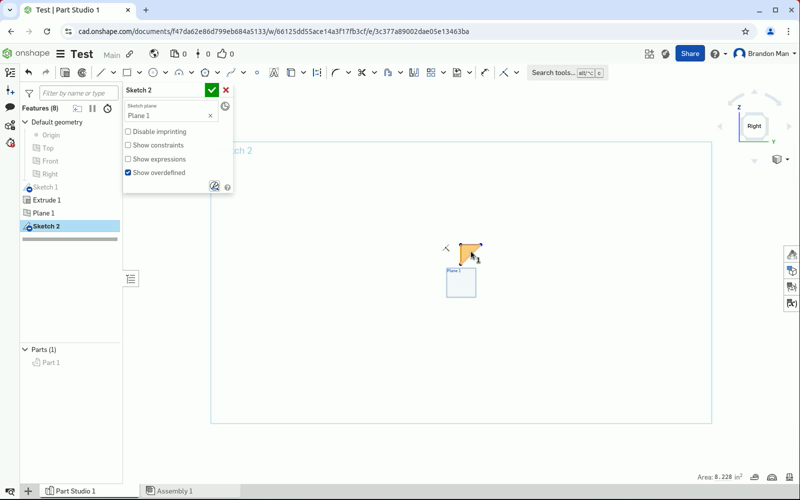
mouse_move(73, 352)
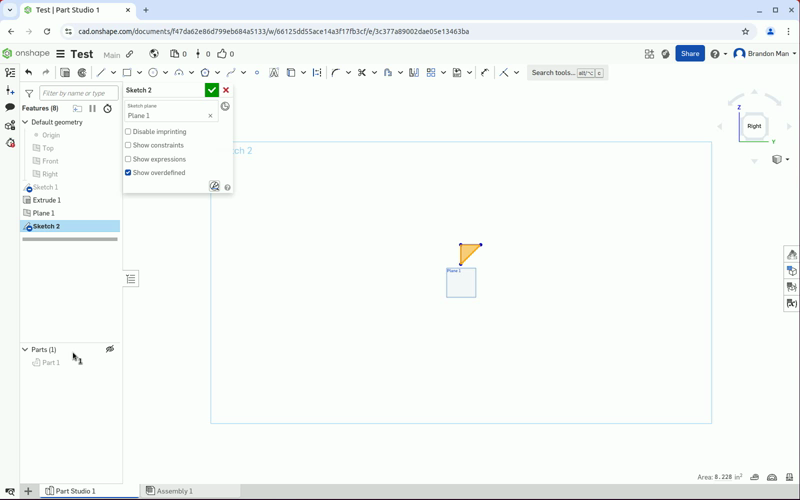
key(shift+y)
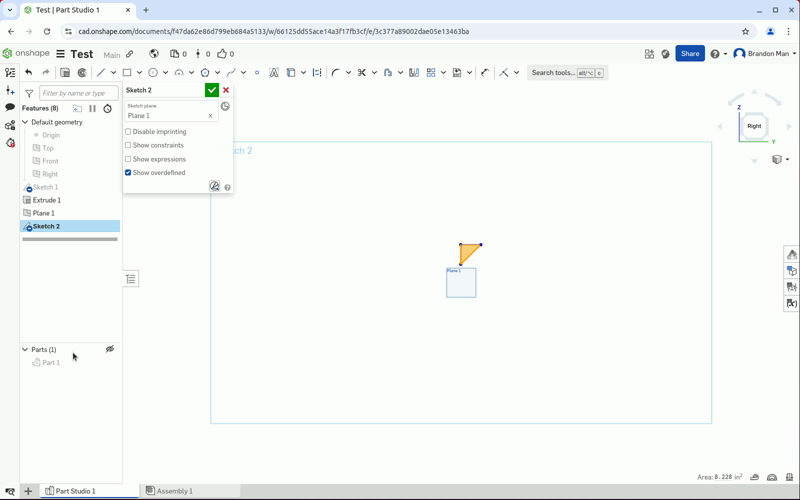
key(shift+e)
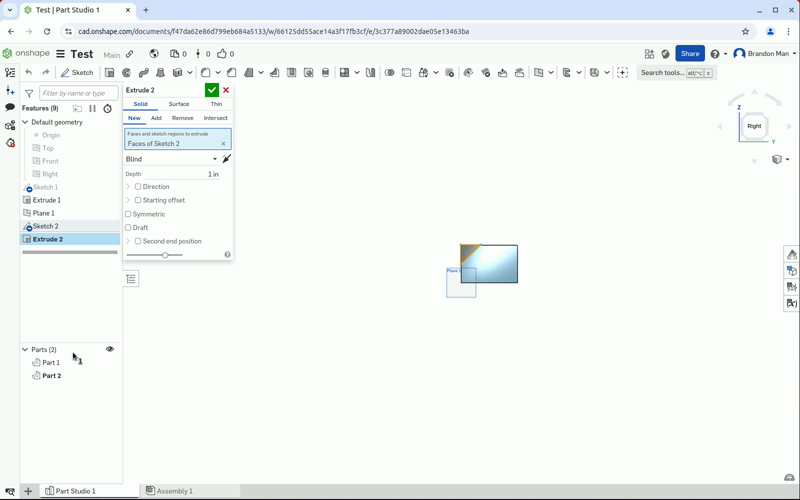
mouse_move(143, 106)
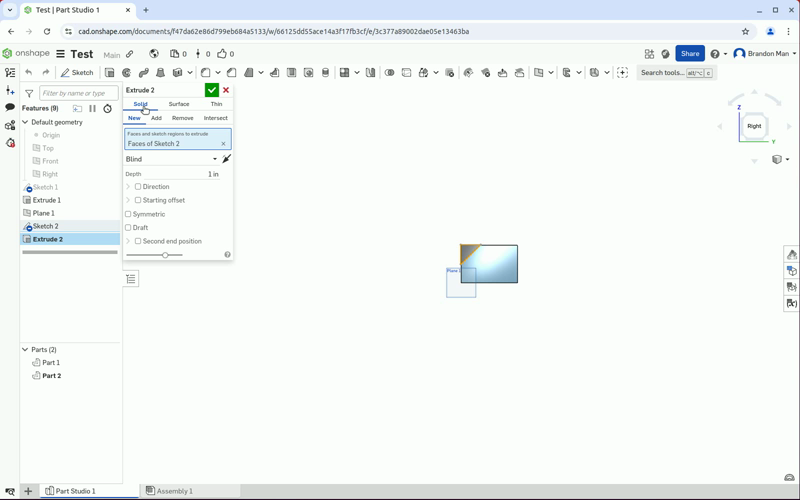
click(143, 106)
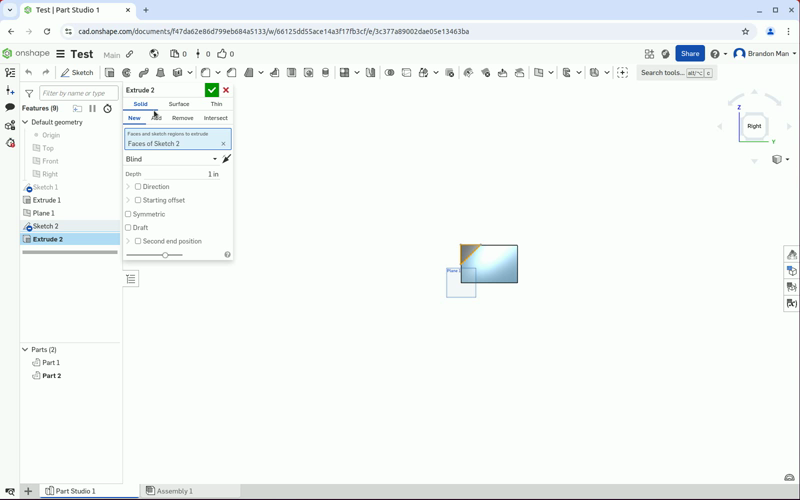
mouse_move(186, 120)
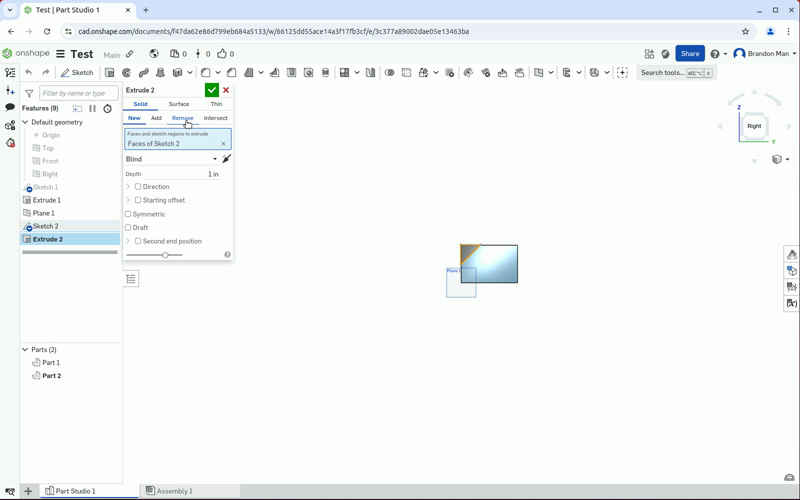
click(186, 120)
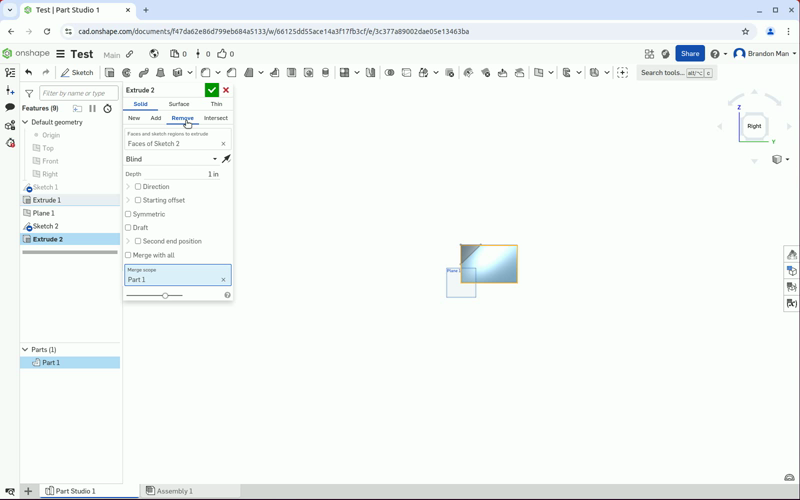
key(tab, 4)
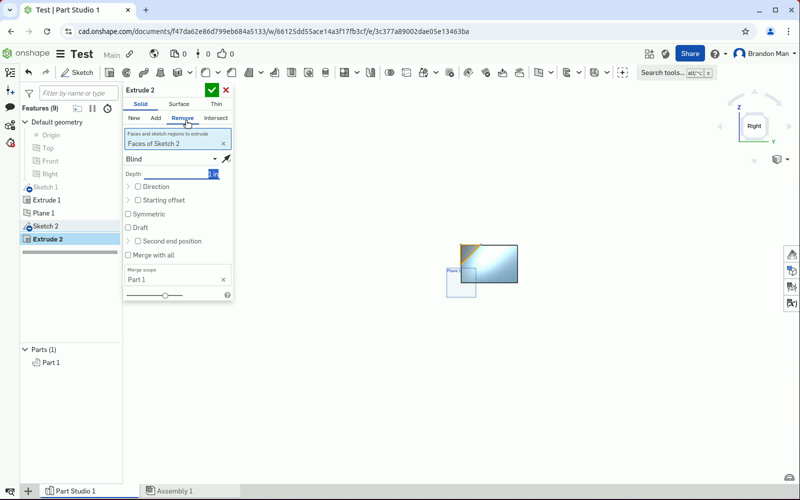
text(15.405)
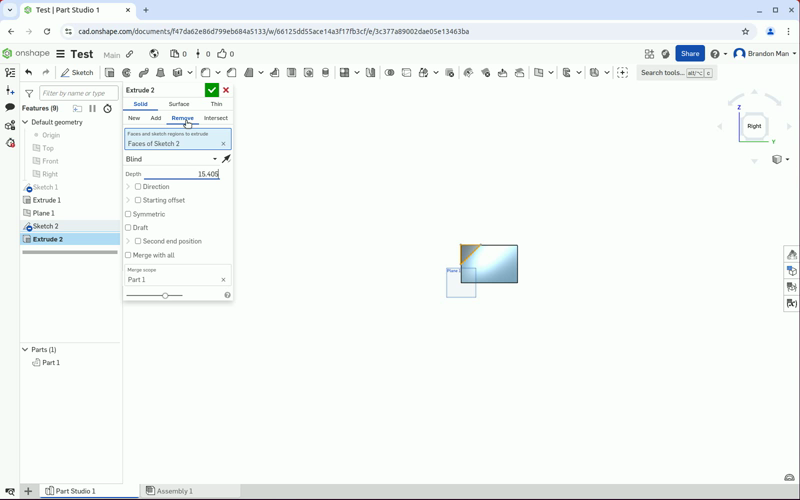
key(tab, 6)
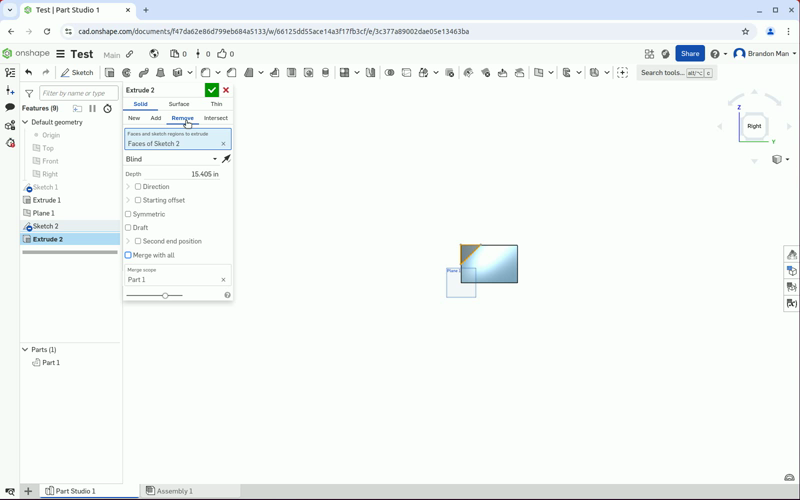
key(space)
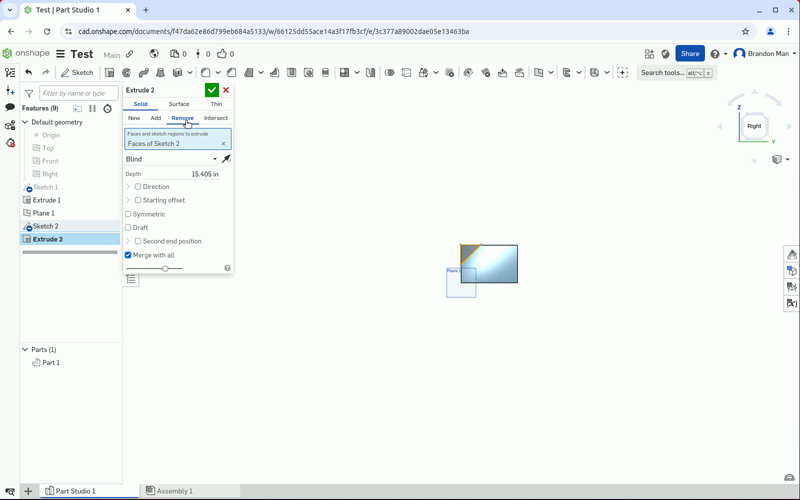
key(enter)
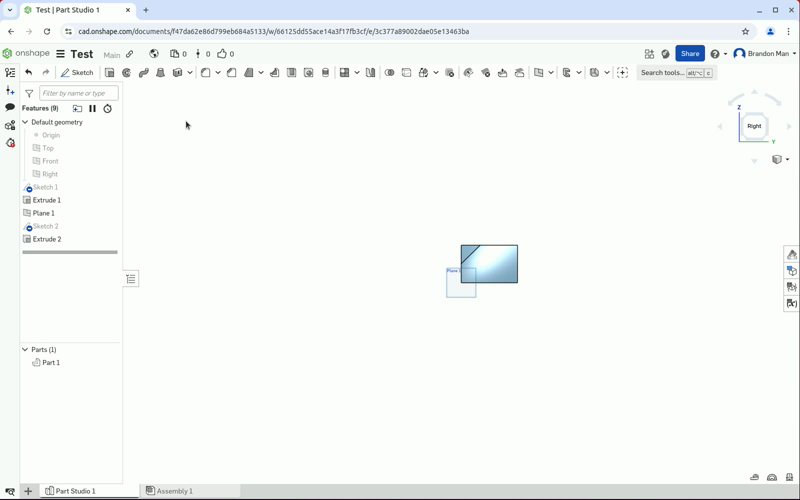
key(shift+h)
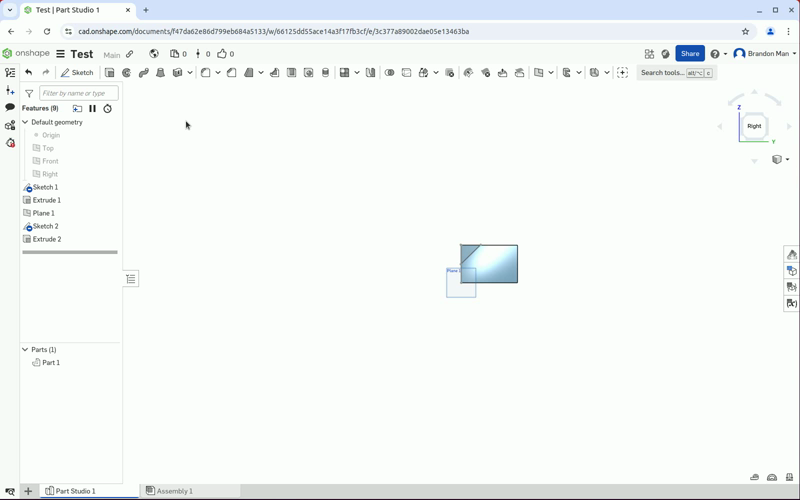
key(shift+h)
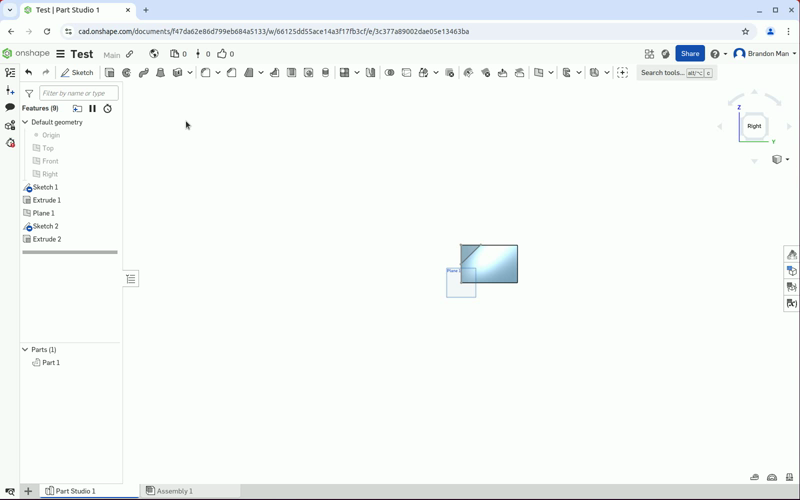
key(shift+7)
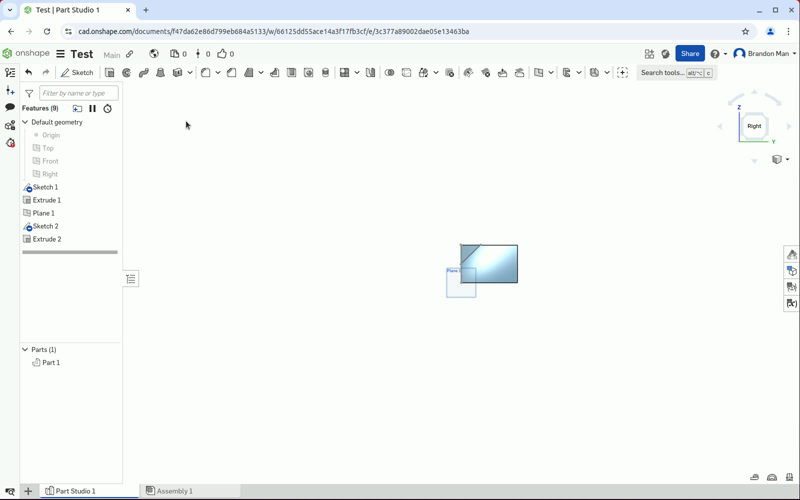
key(right, 2)
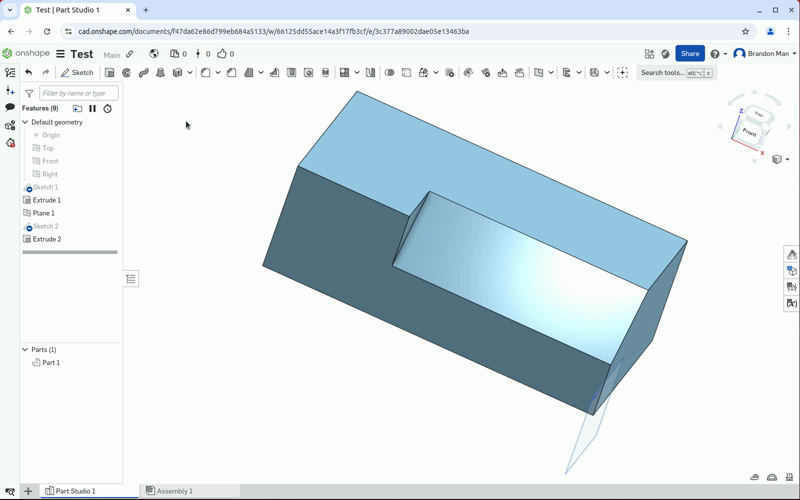
key(down, 2)
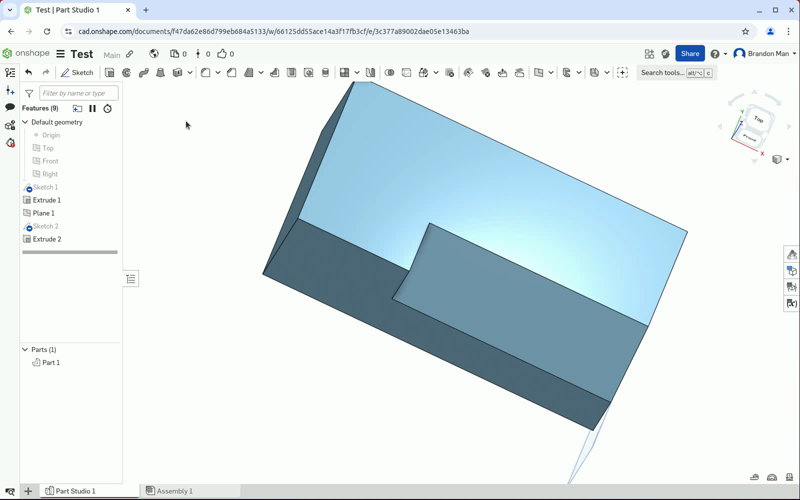
key(up, 2)
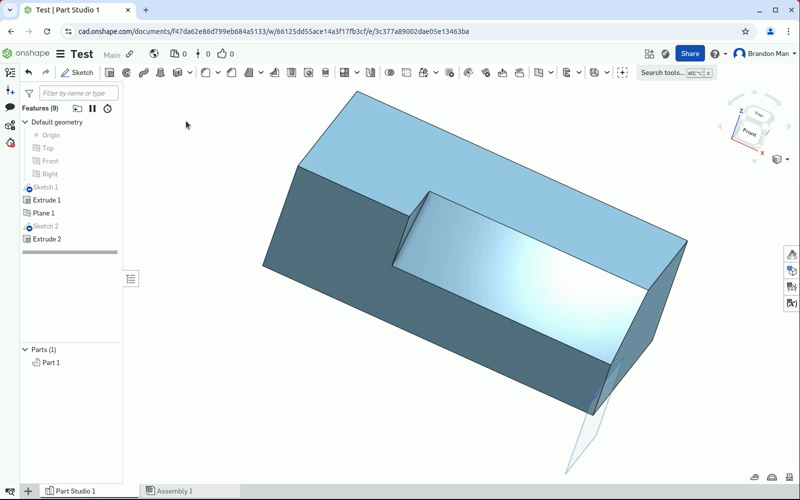
key(left, 2)
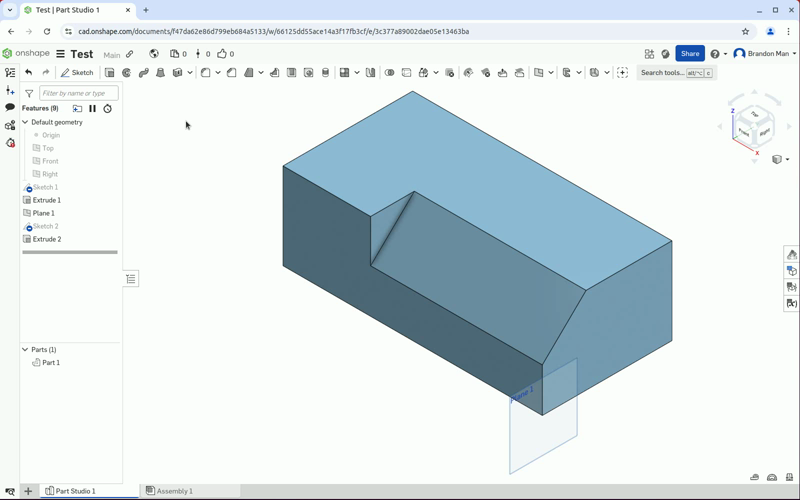
mouse_move(73, 189)
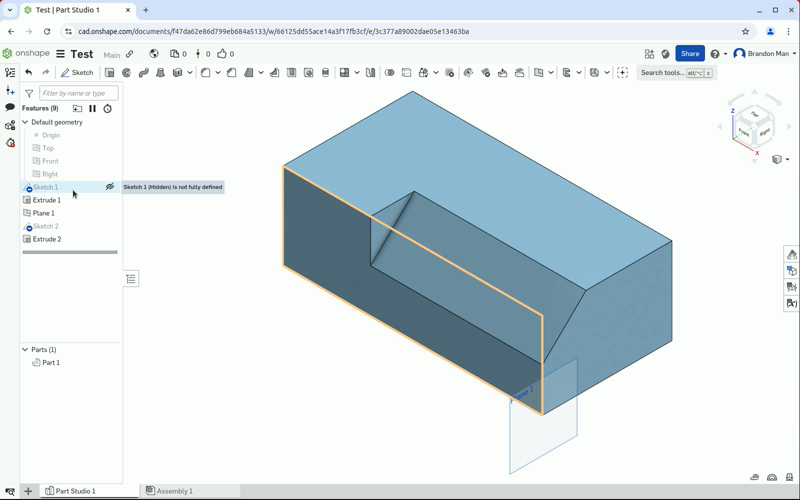
click(73, 189)